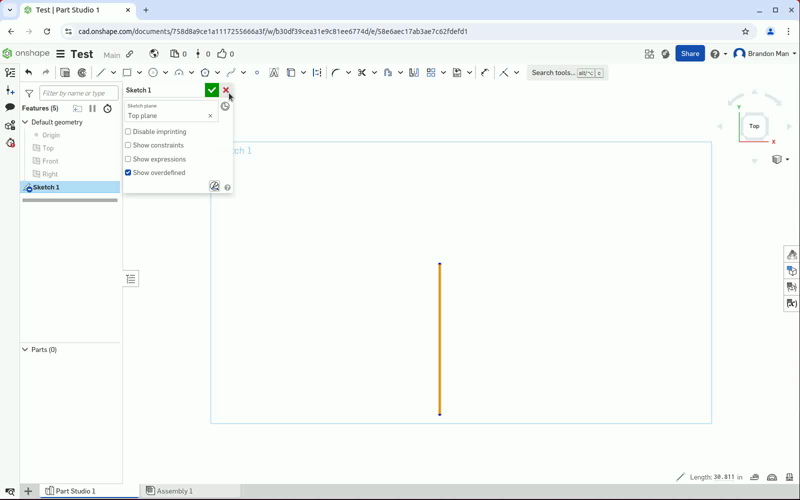
key(shift+h)
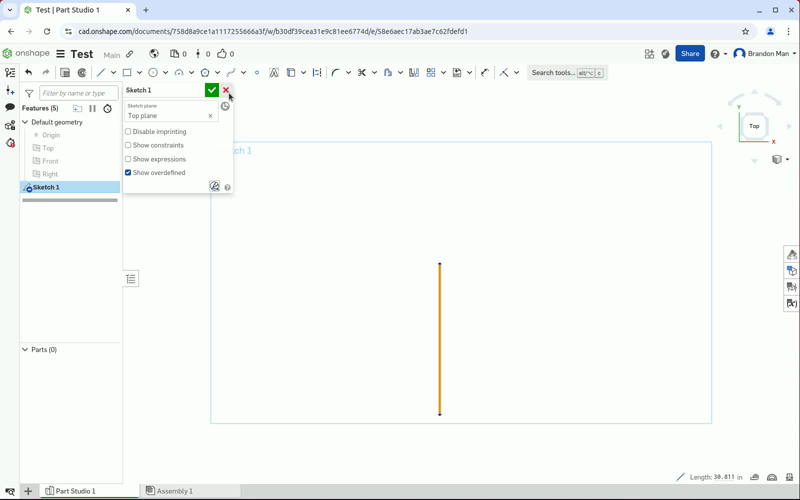
key(shift+s)
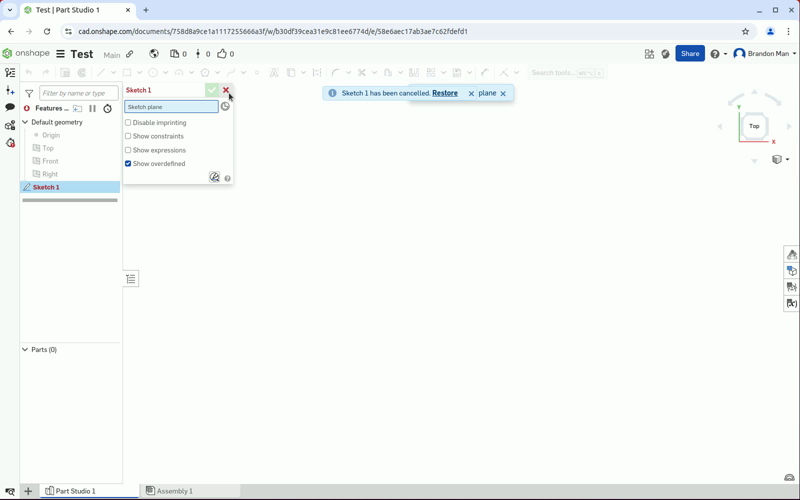
mouse_move(73, 150)
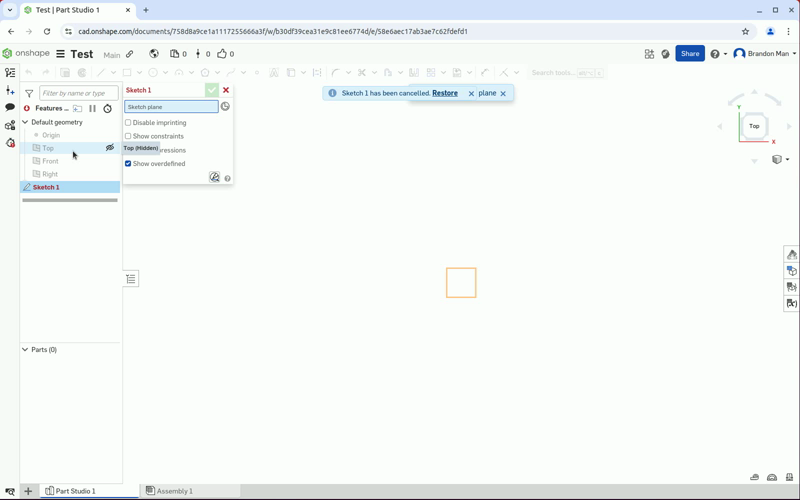
click(73, 150)
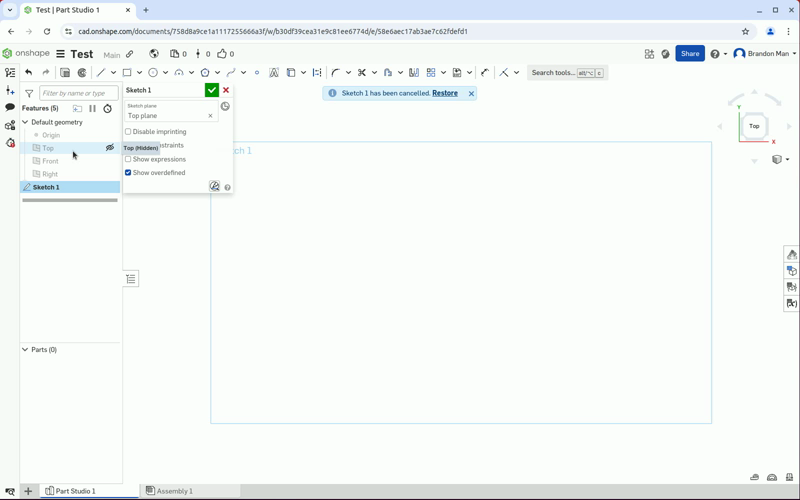
mouse_move(73, 352)
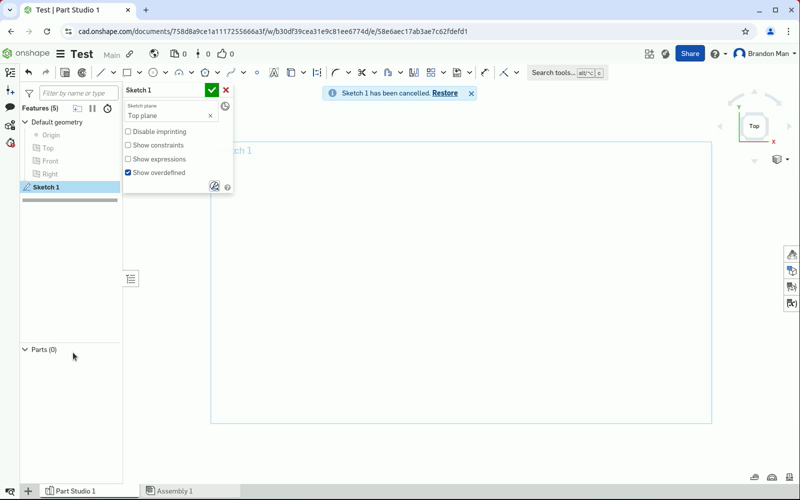
key(y)
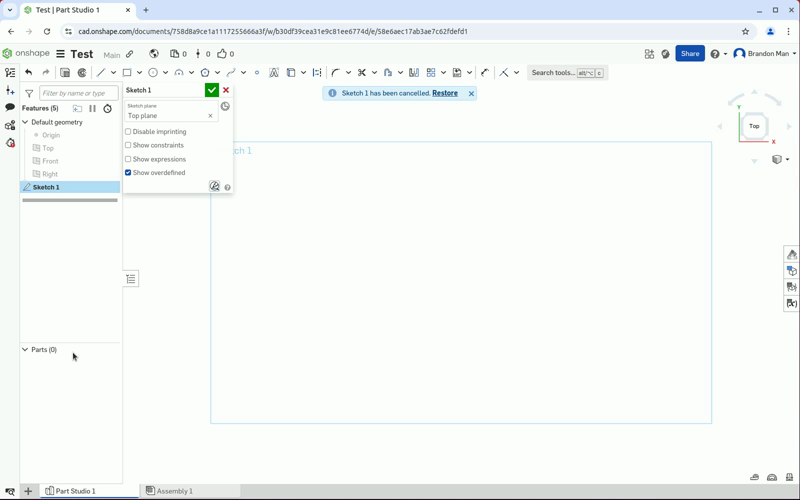
key(l)
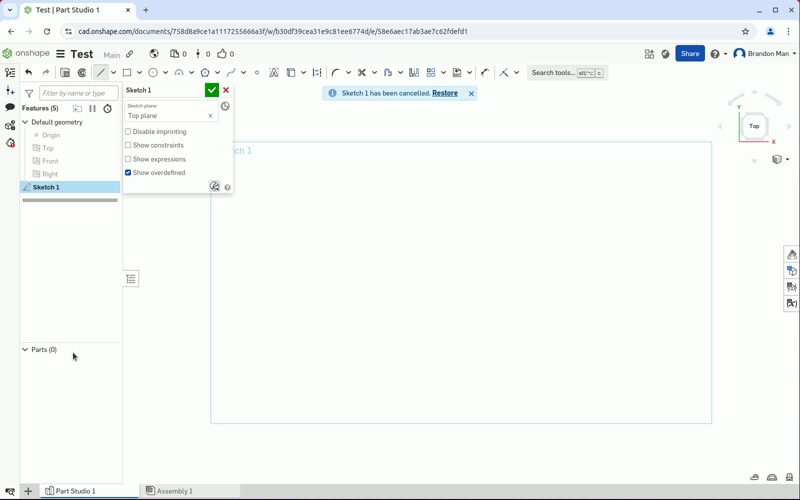
key_down(shift)
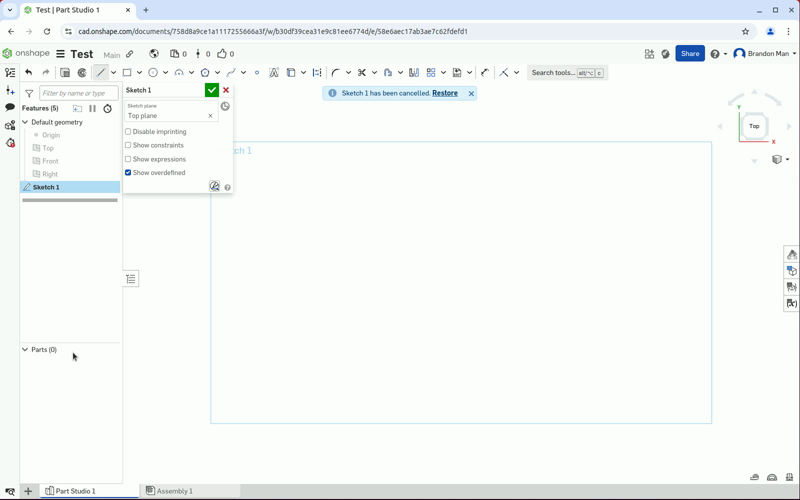
mouse_move(372, 370)
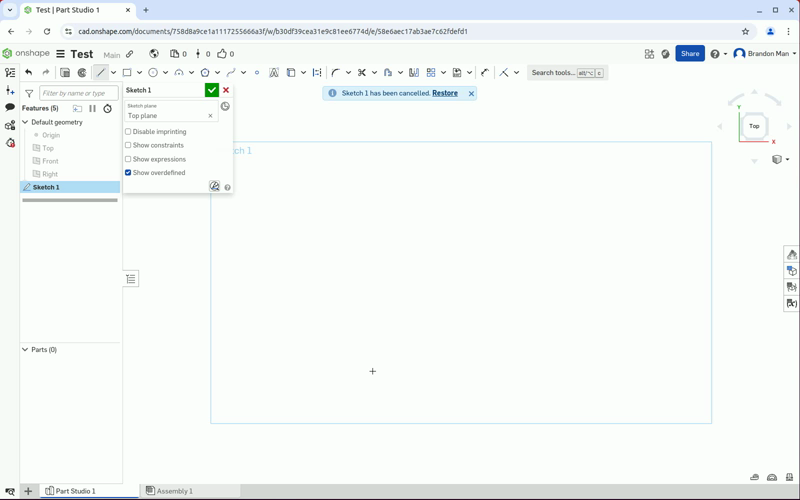
click(372, 370)
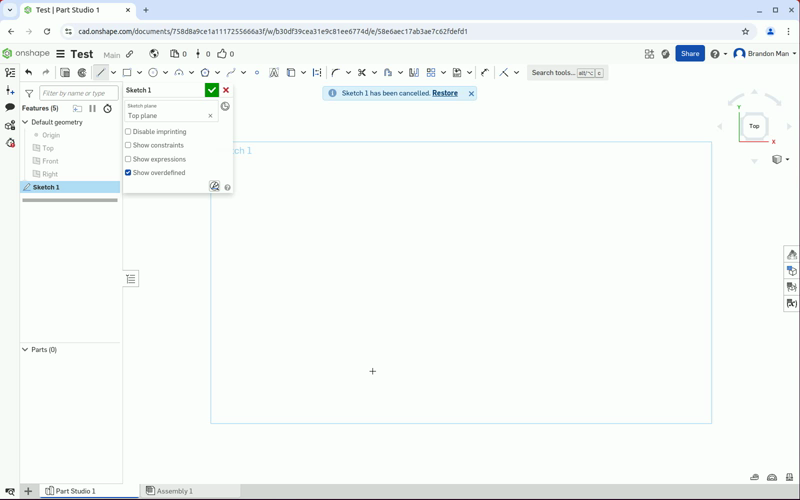
key_up(shift)
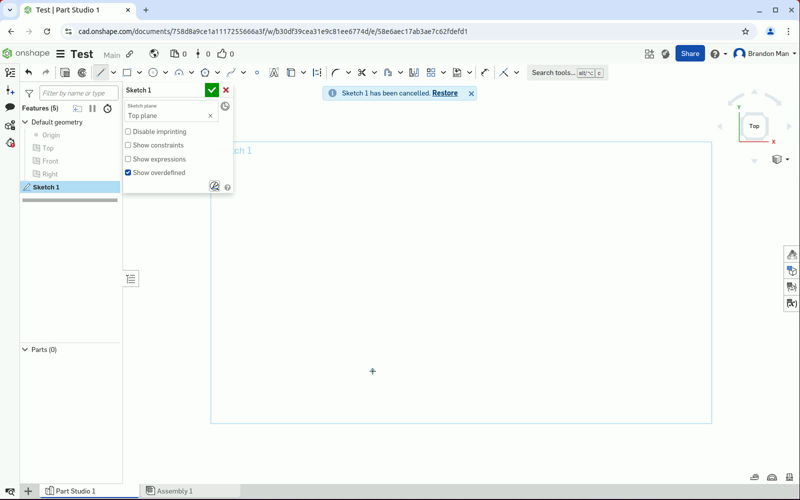
key_down(shift)
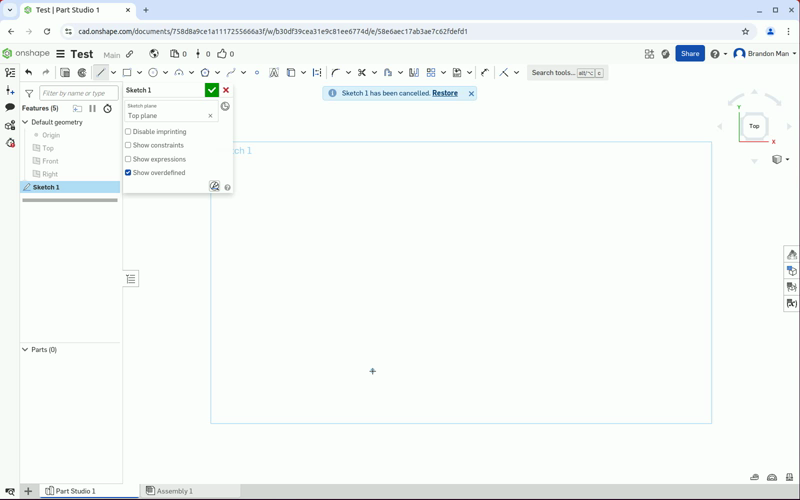
mouse_move(548, 370)
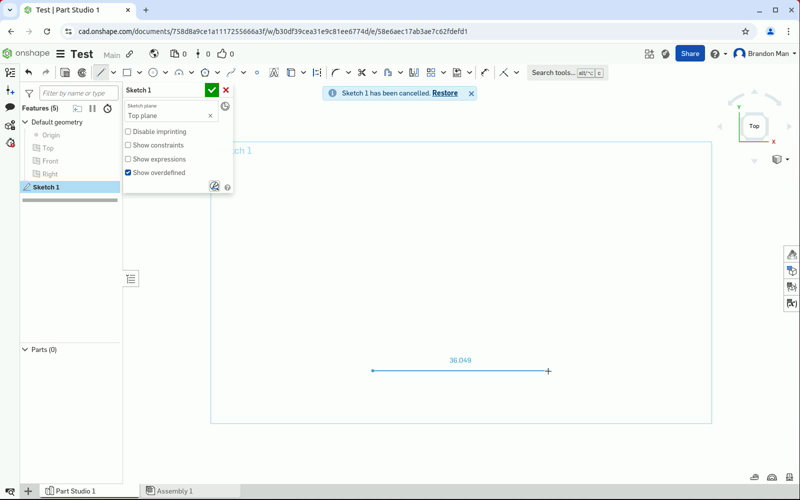
click(548, 370)
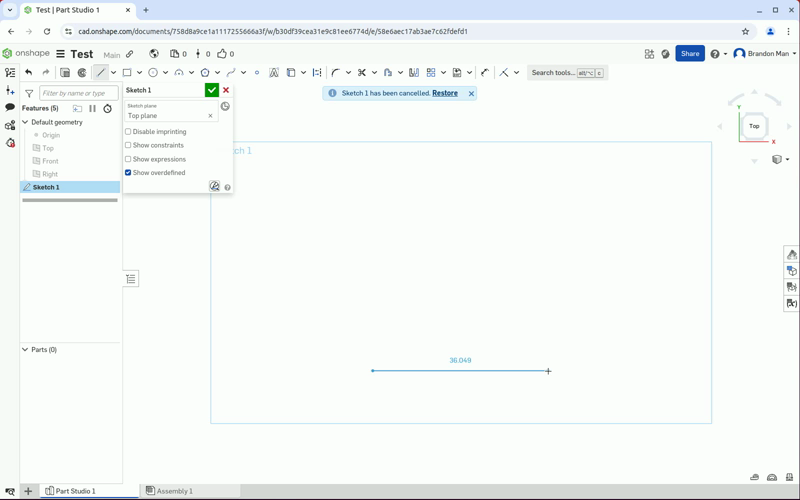
key_up(shift)
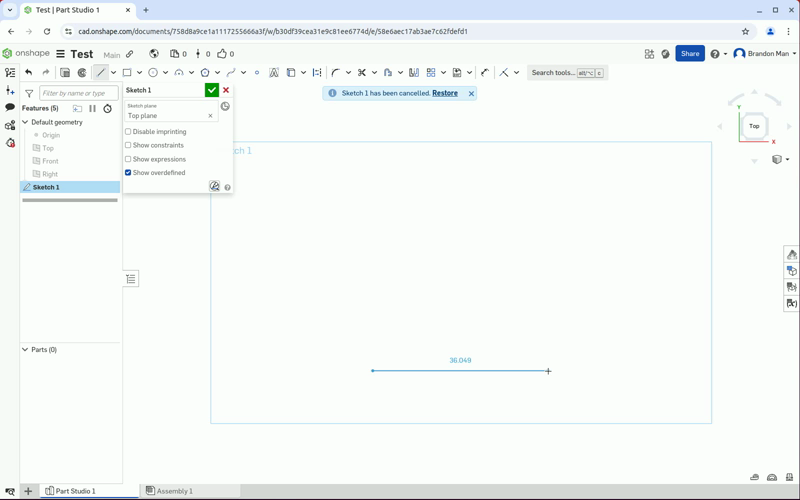
key_down(shift)
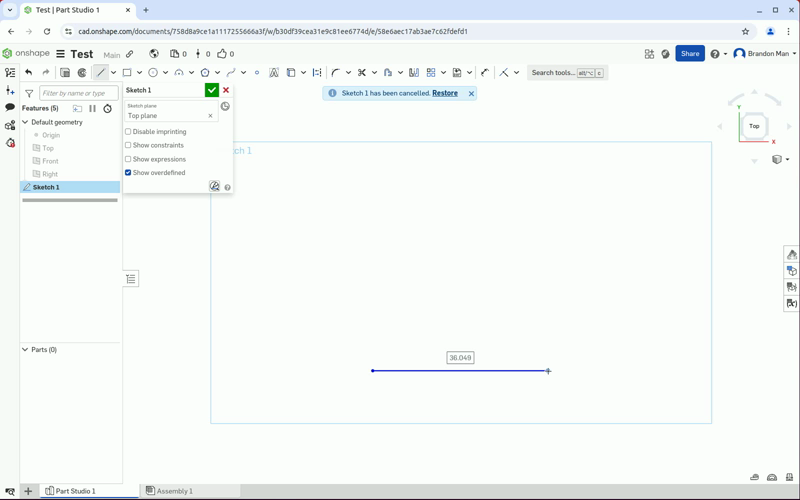
mouse_move(548, 195)
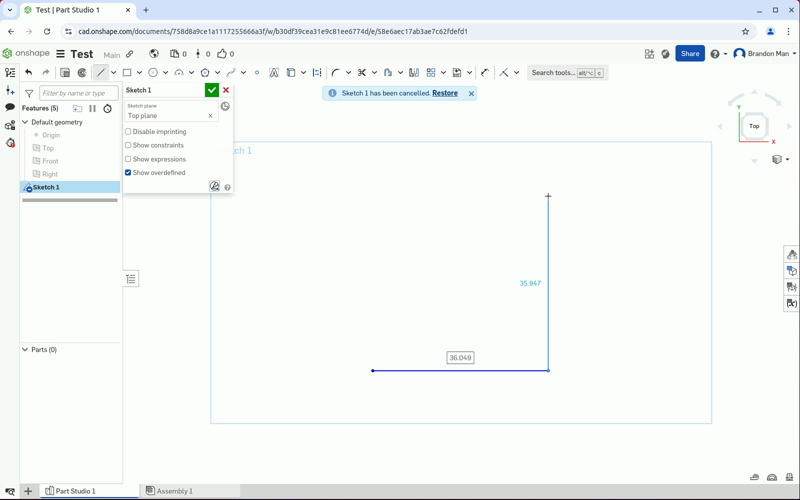
click(548, 195)
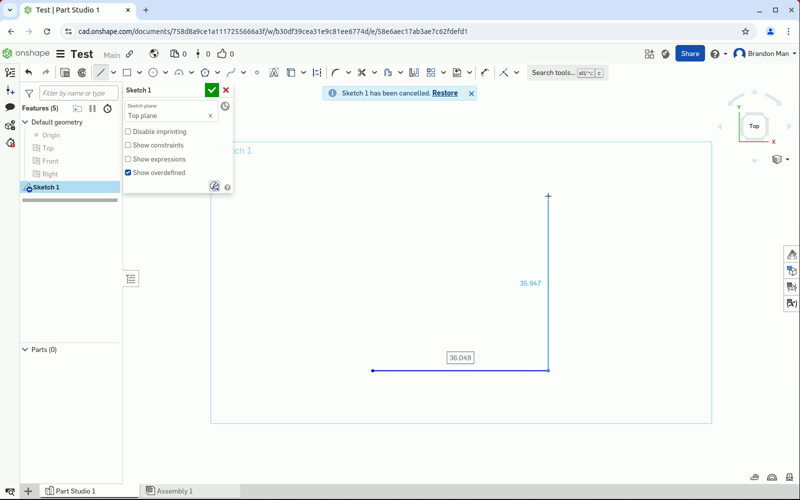
key_up(shift)
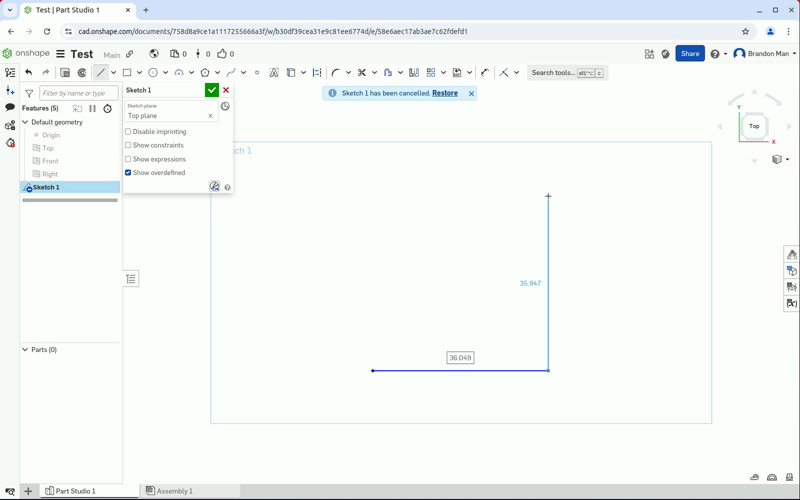
key_down(shift)
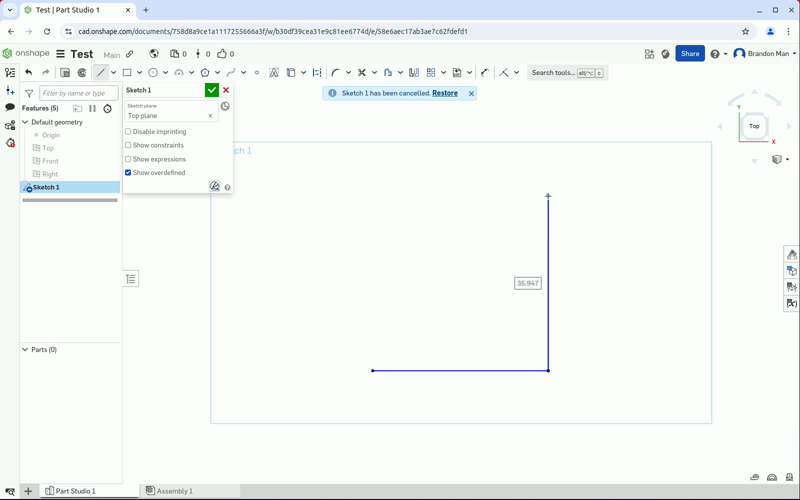
mouse_move(372, 195)
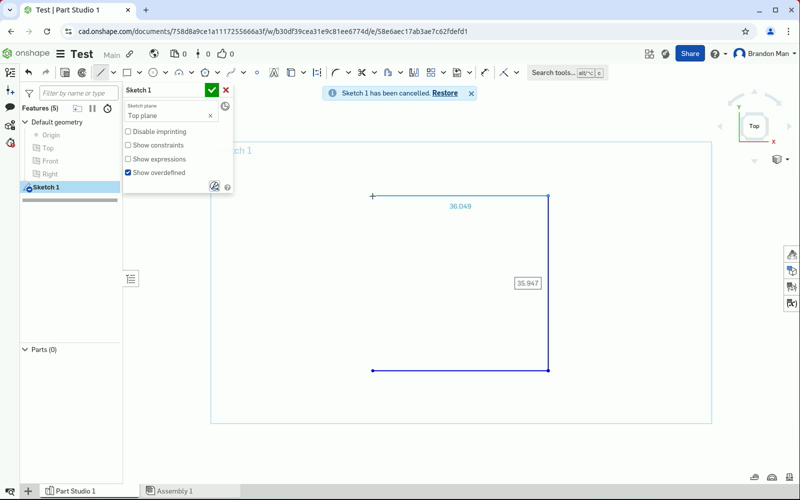
click(372, 195)
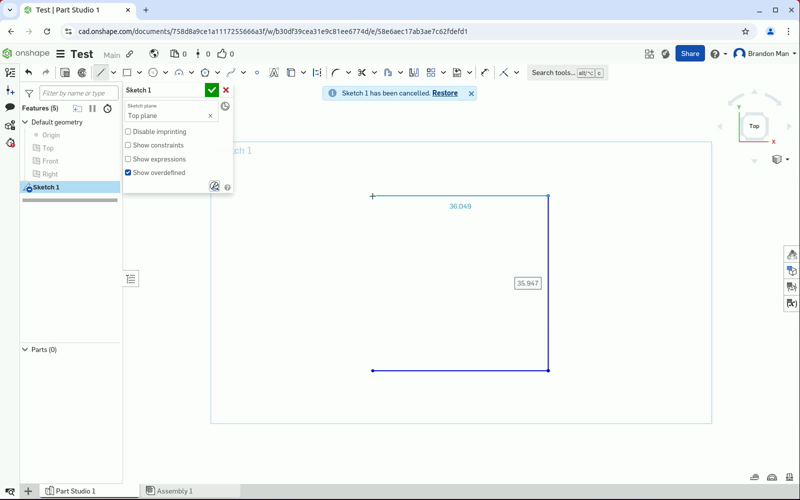
key_up(shift)
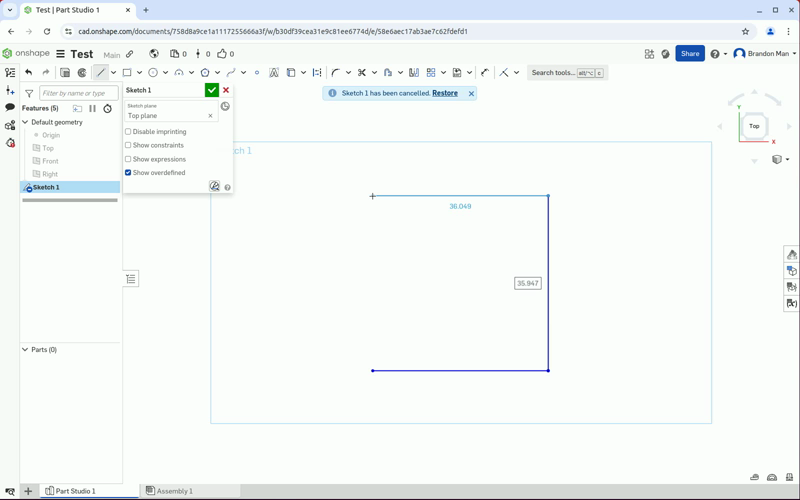
key_down(shift)
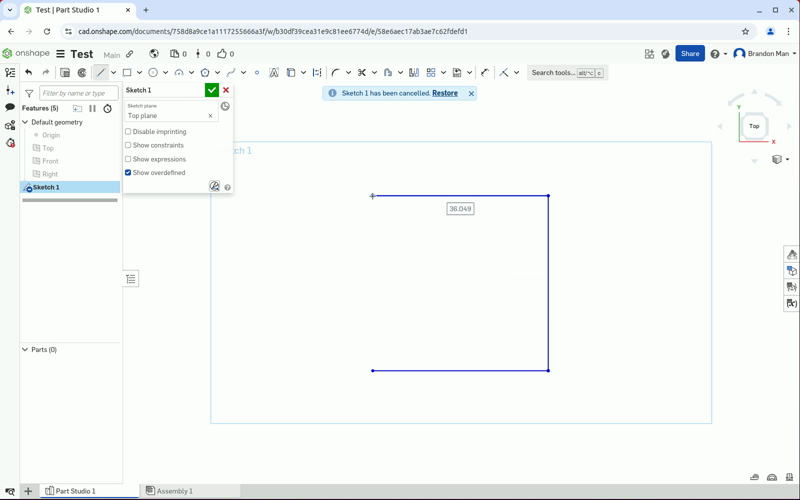
mouse_move(372, 370)
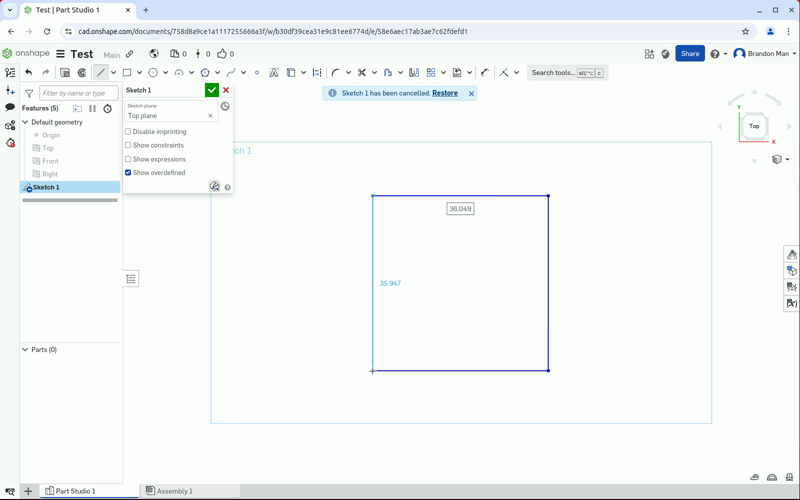
key_up(shift)
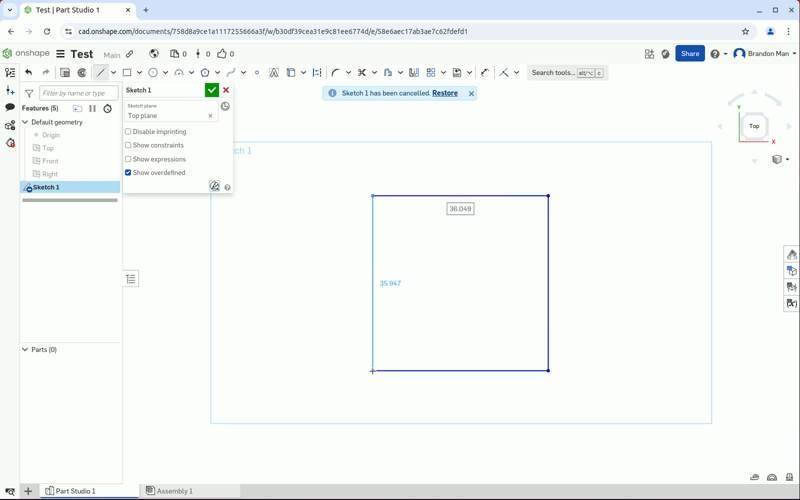
click(372, 370)
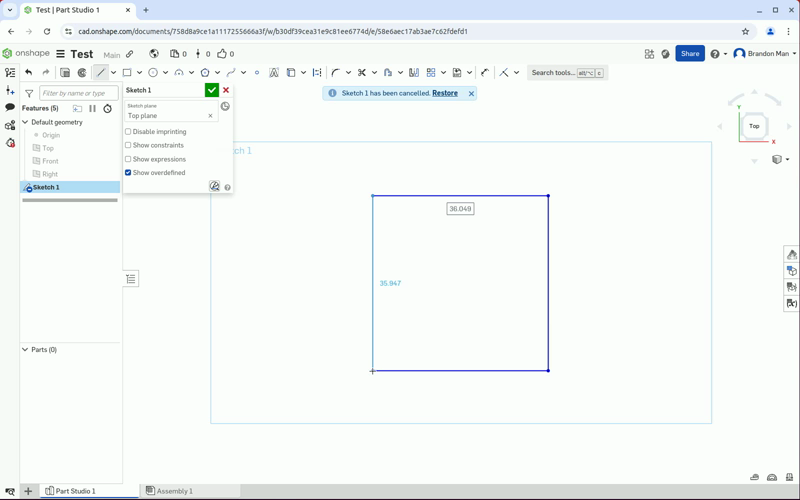
key(esc)
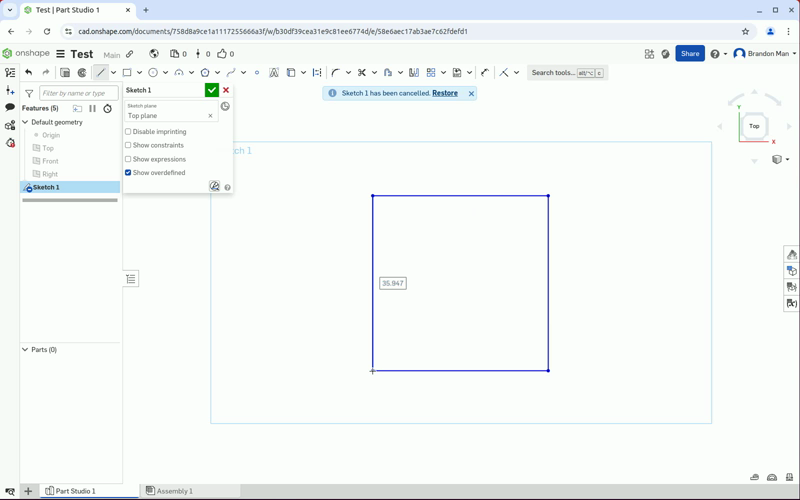
key(c)
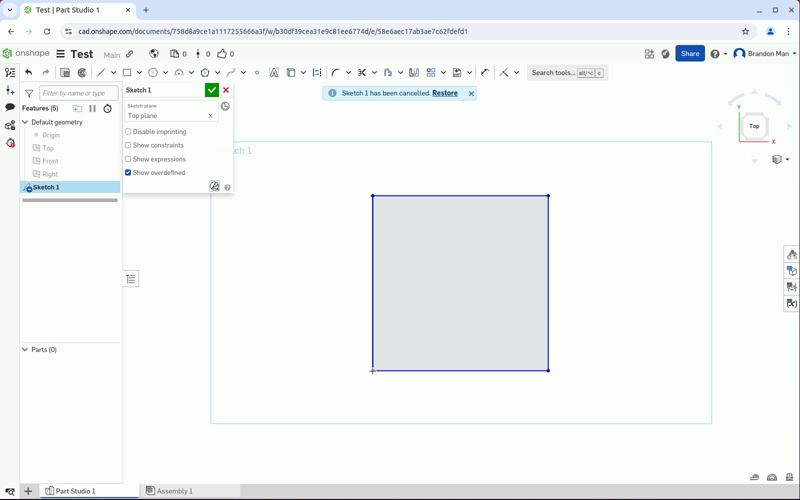
key_down(shift)
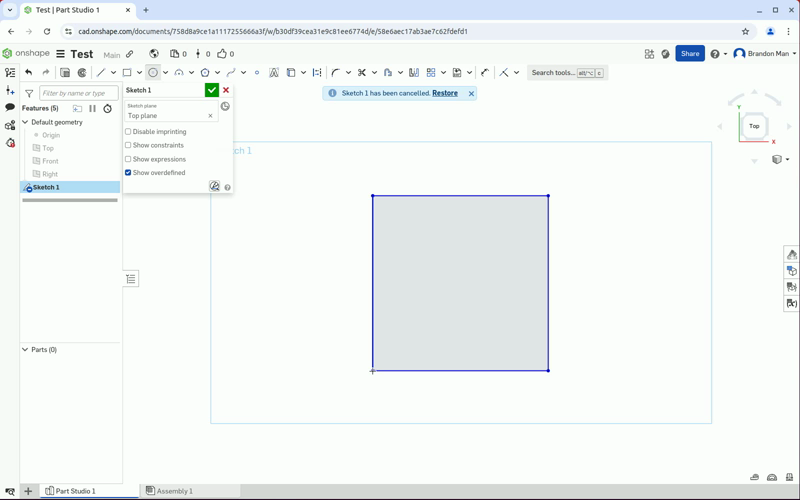
mouse_move(461, 282)
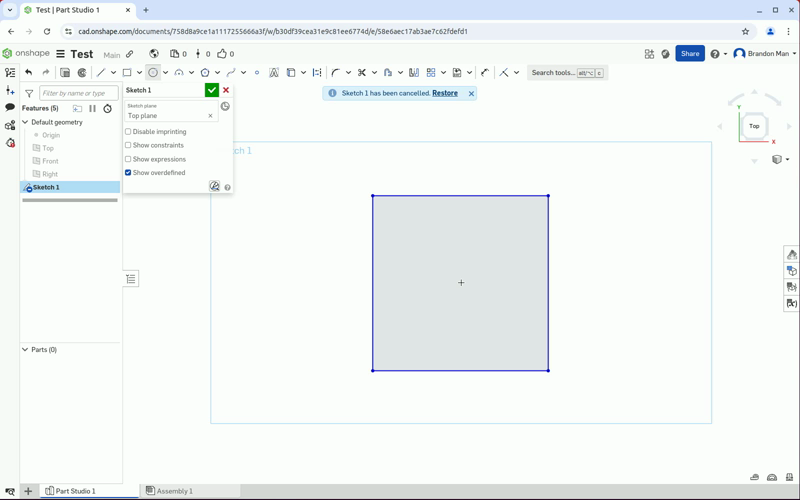
click(461, 282)
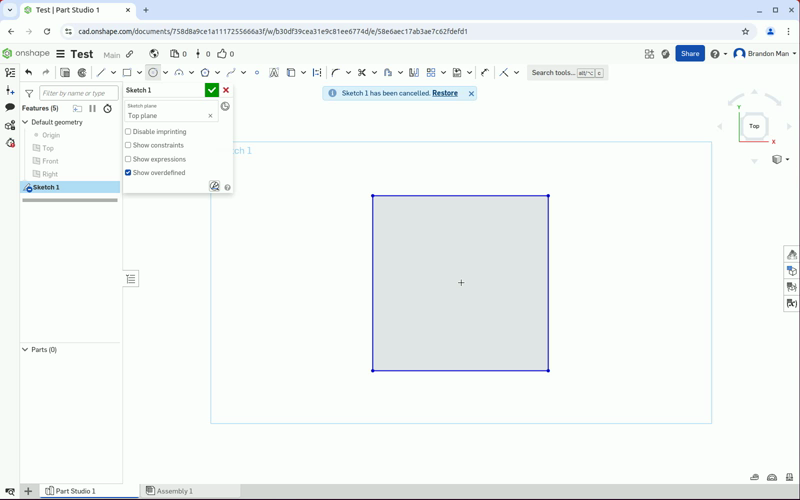
key_up(shift)
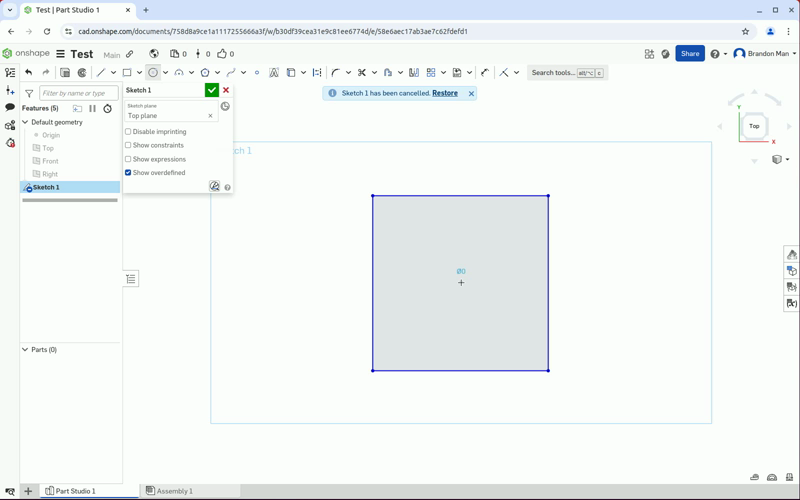
mouse_move(500, 282)
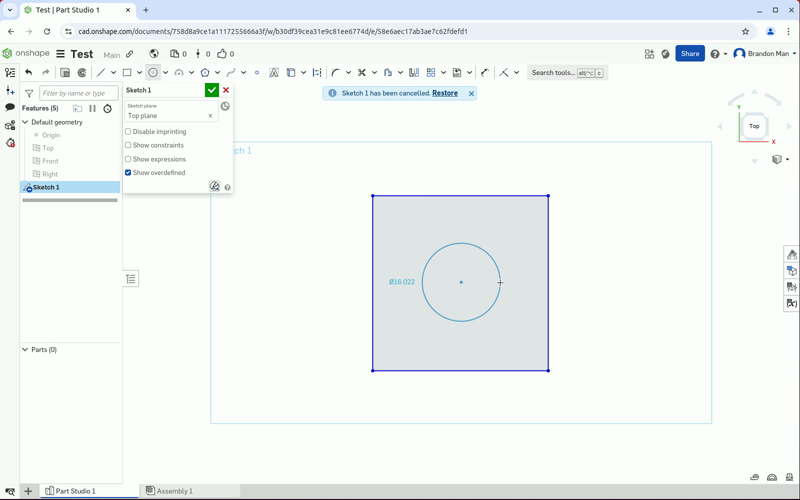
click(500, 282)
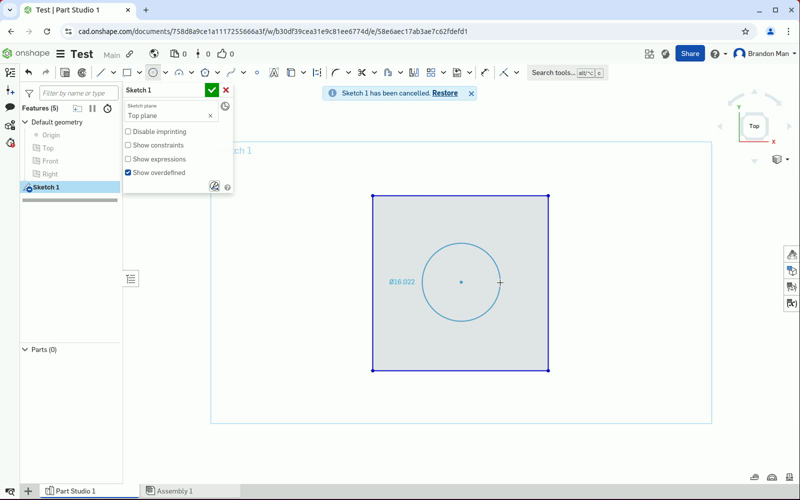
key(esc)
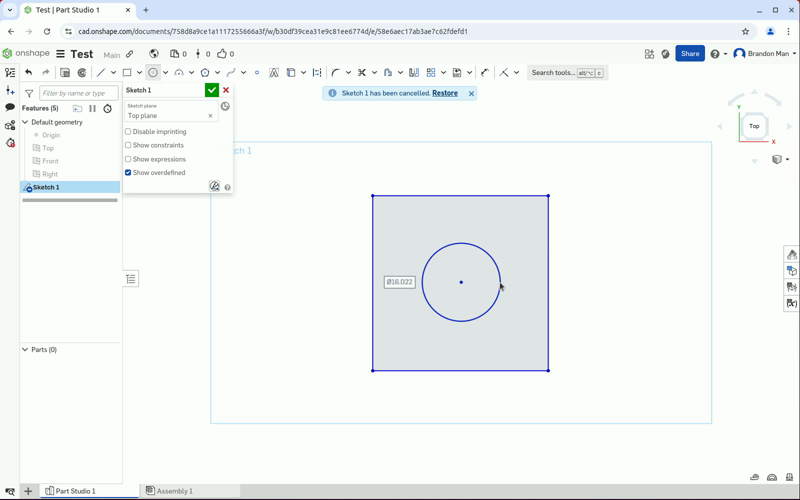
mouse_move(523, 340)
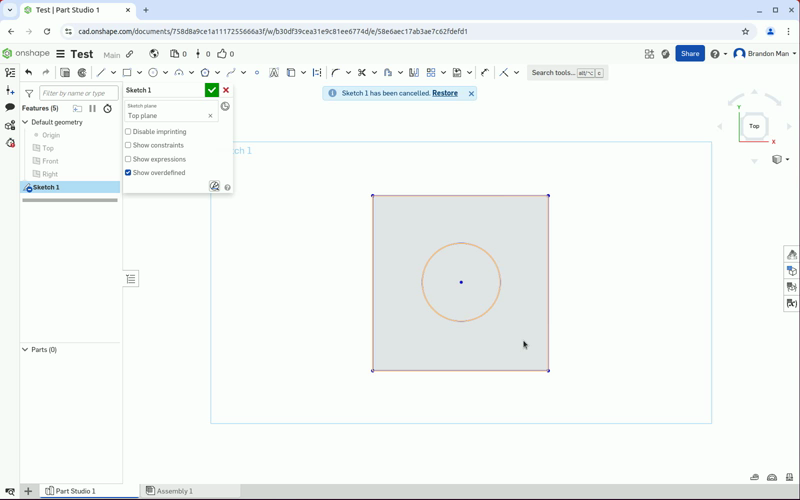
click(523, 340)
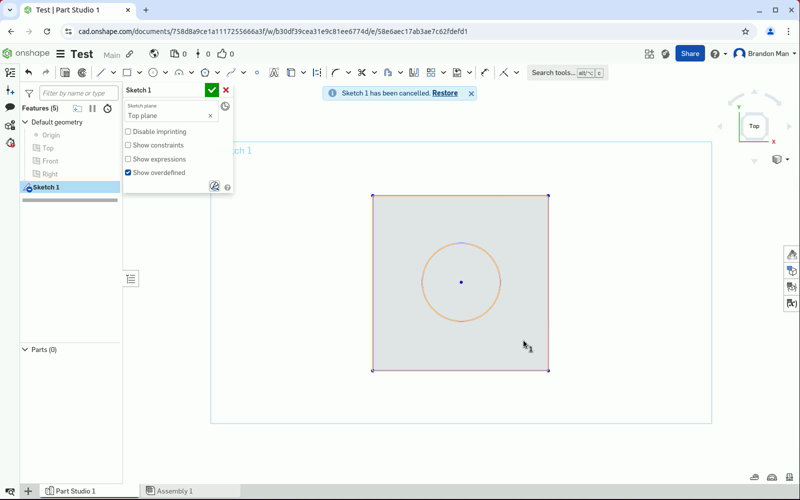
mouse_move(73, 352)
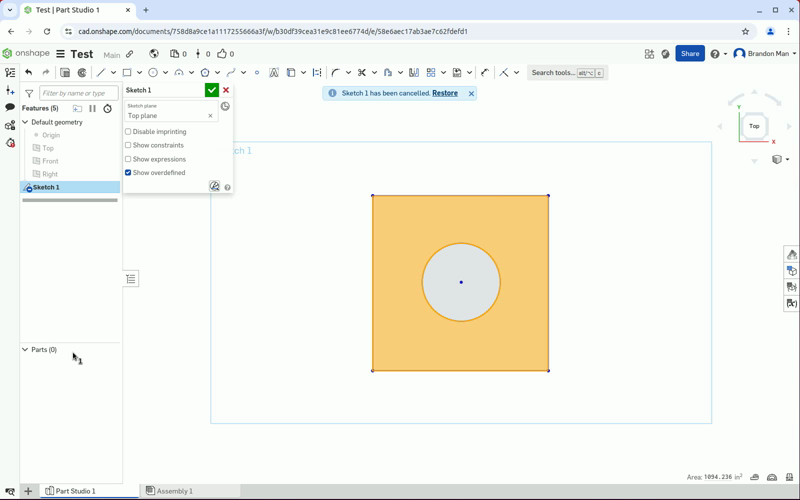
key(shift+y)
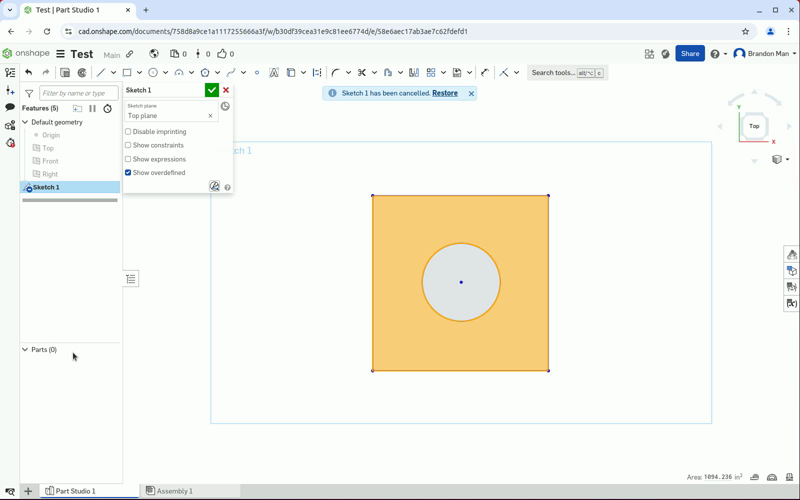
key(shift+e)
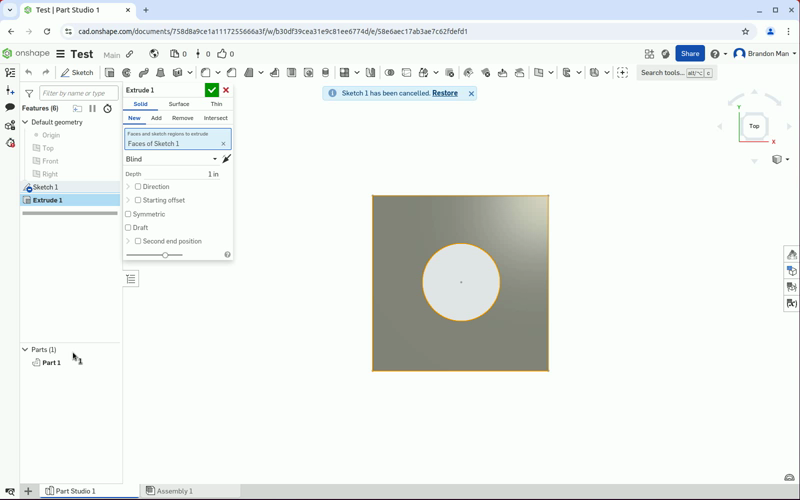
mouse_move(143, 106)
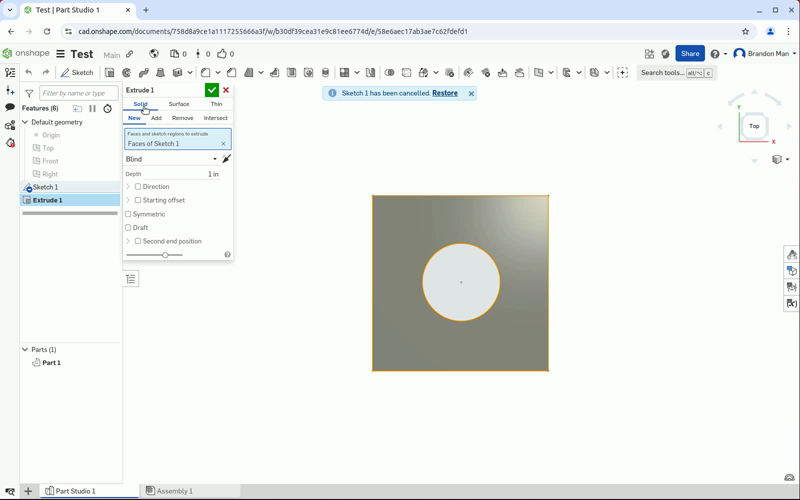
click(143, 106)
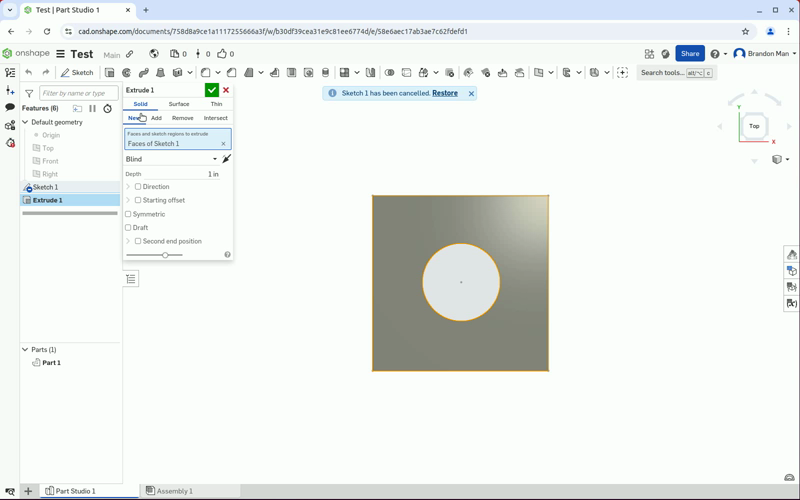
mouse_move(137, 120)
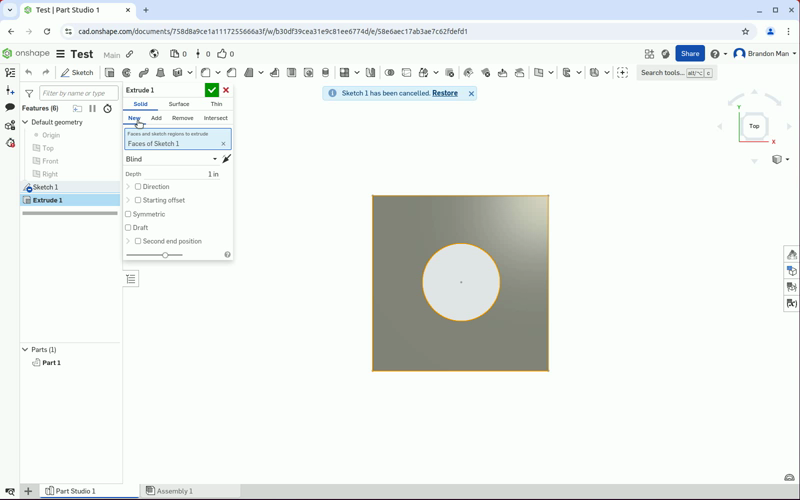
click(137, 120)
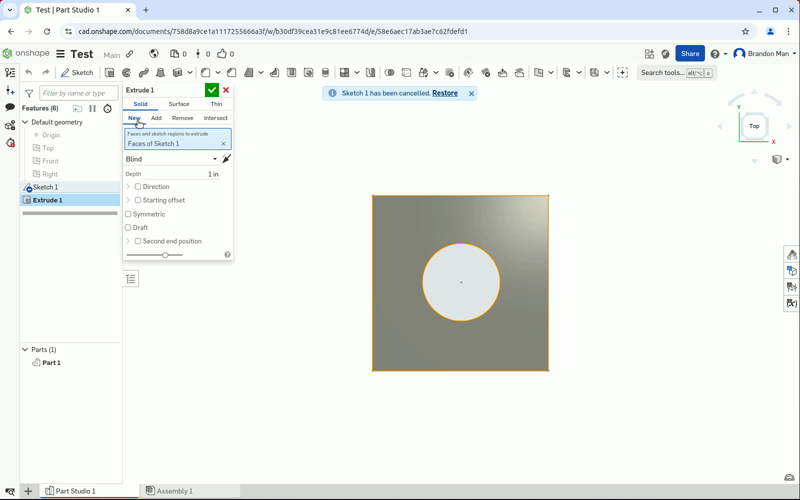
key(tab, 4)
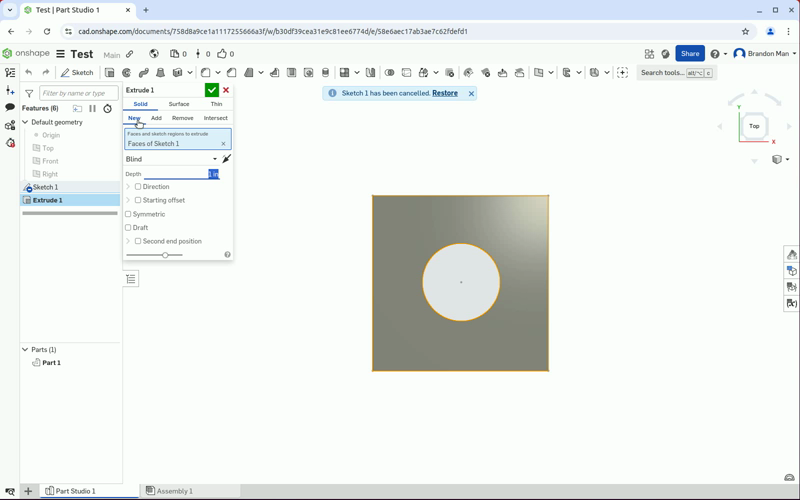
text(10.591)
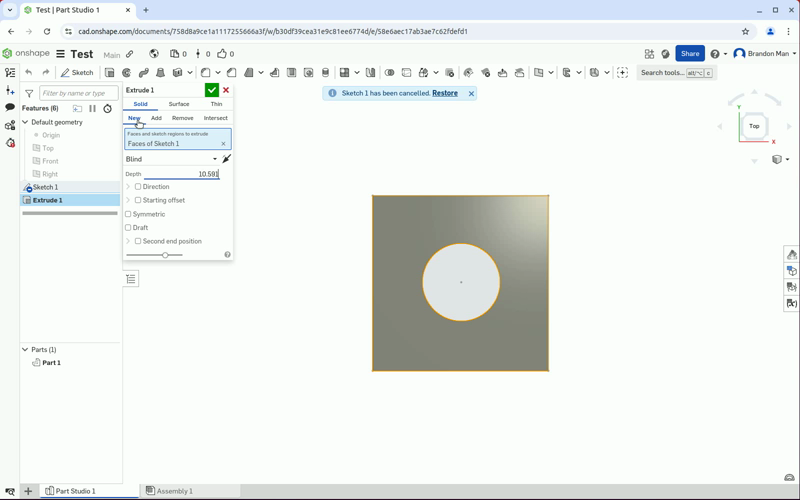
key(enter)
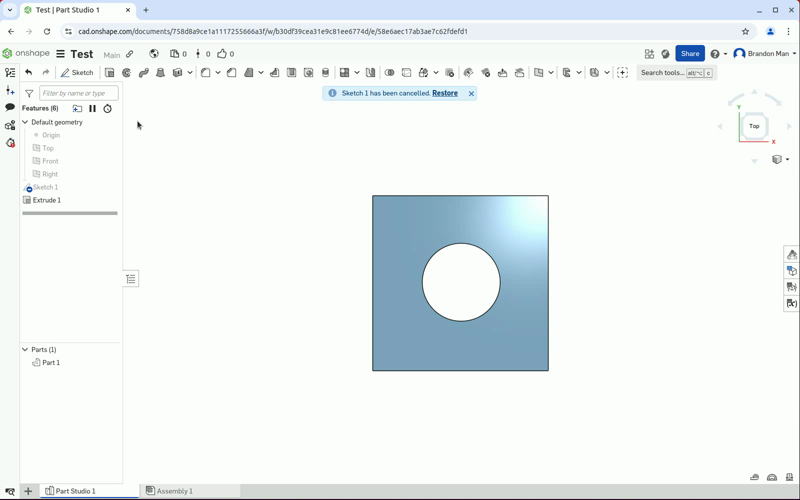
key(shift+h)
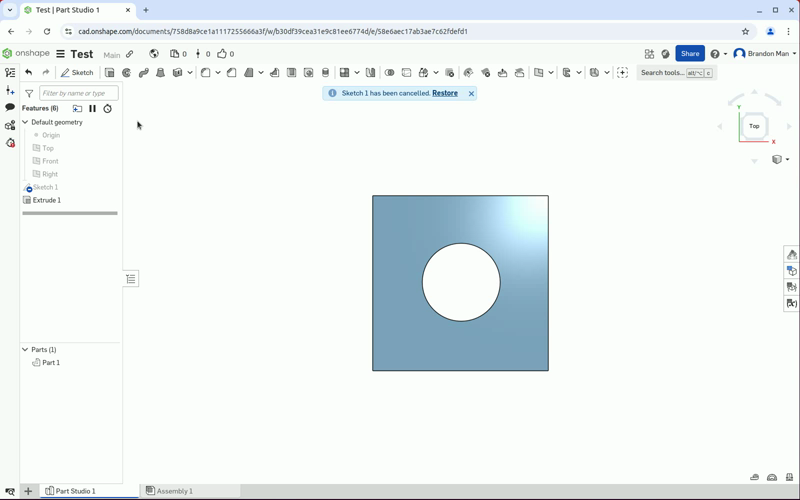
key(shift+h)
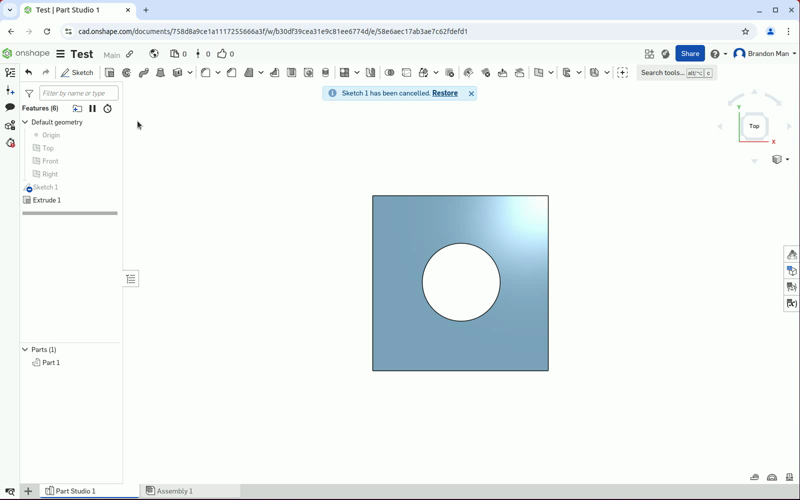
mouse_move(73, 189)
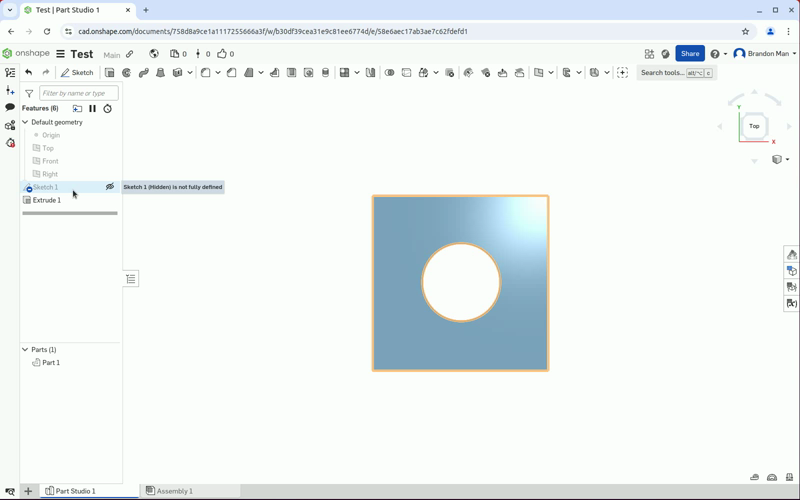
click(73, 189)
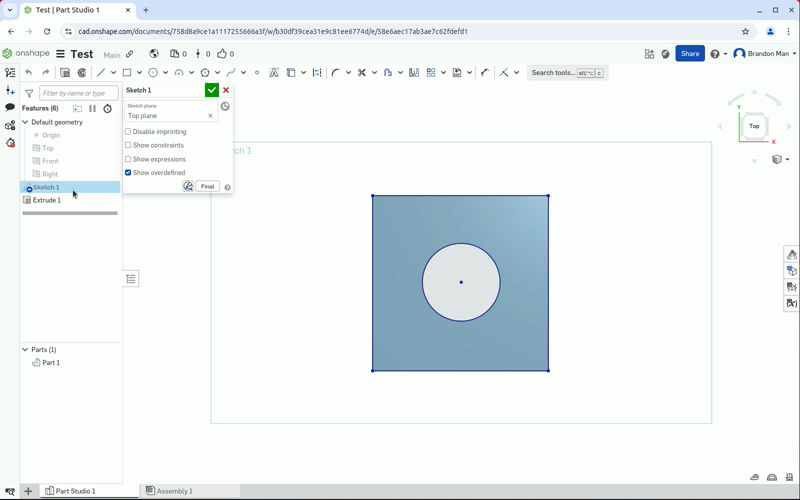
mouse_move(229, 92)
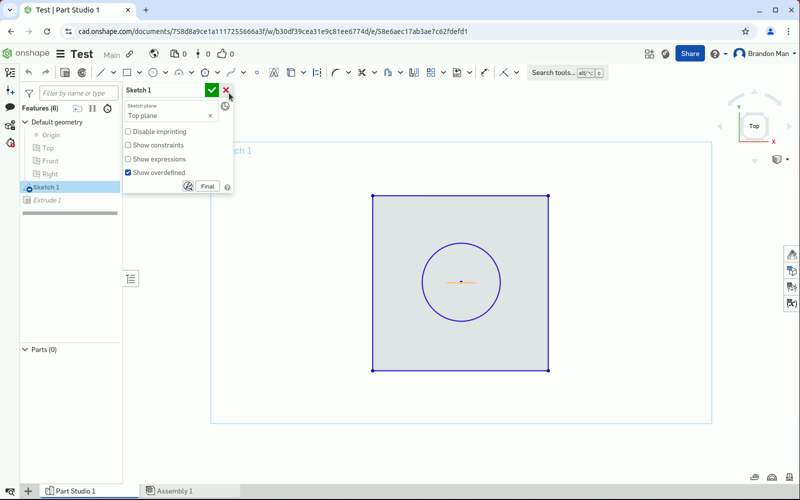
click(229, 92)
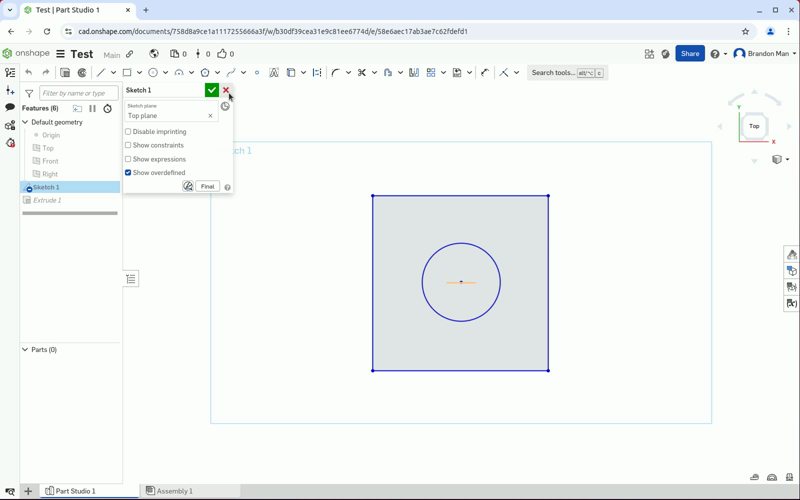
key(shift+s)
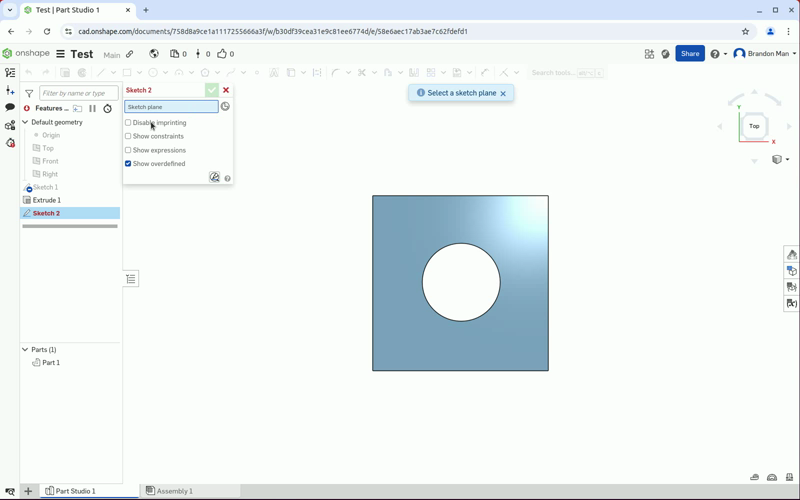
mouse_move(73, 150)
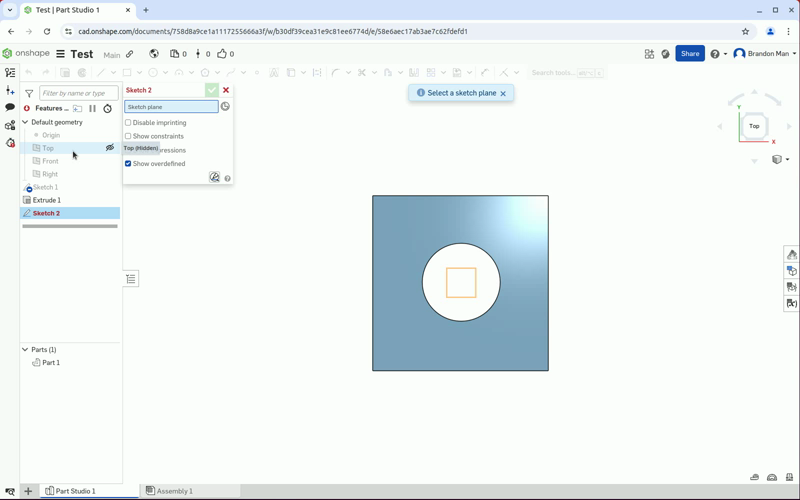
click(73, 150)
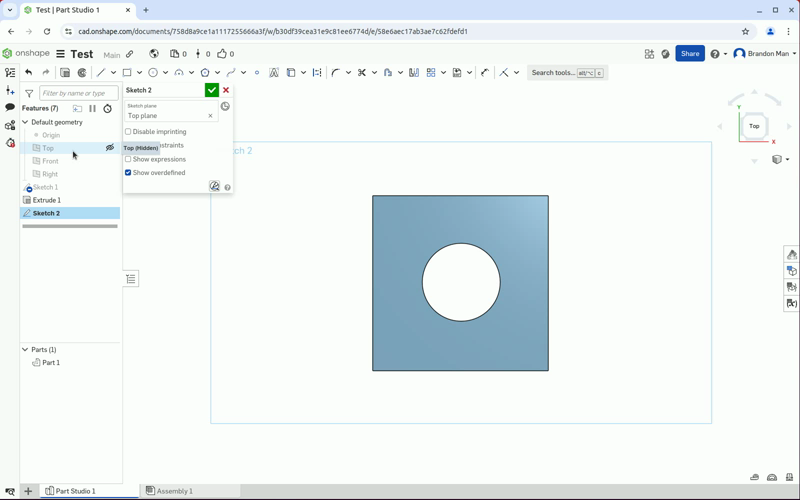
mouse_move(73, 352)
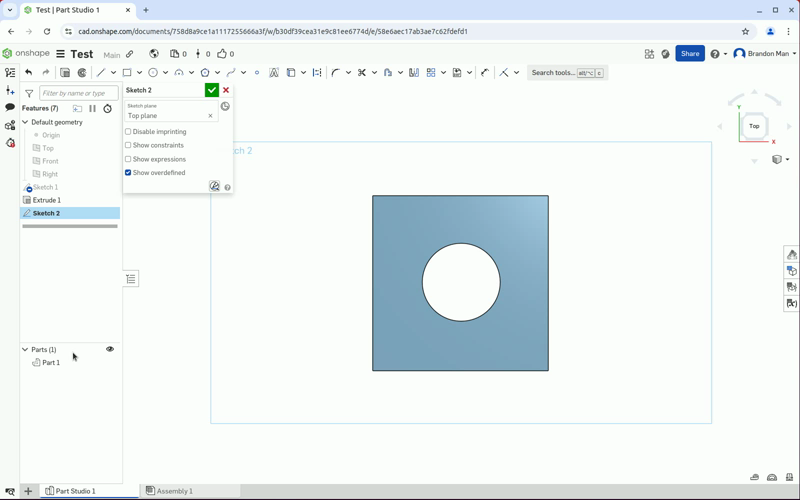
key(y)
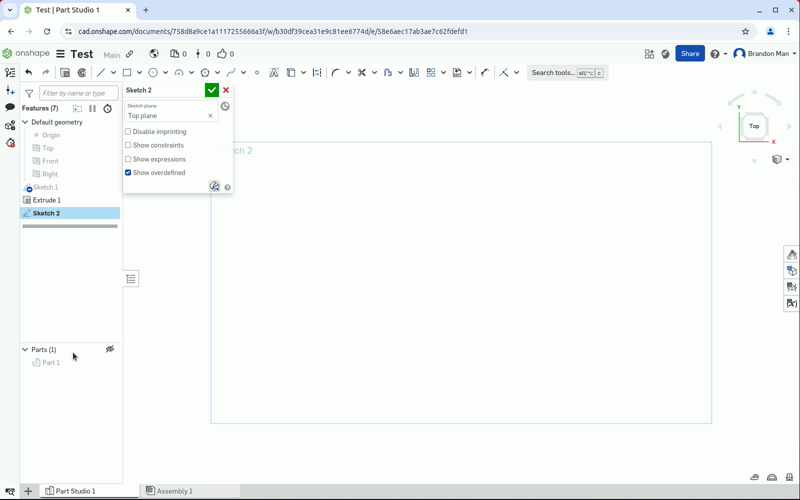
key(c)
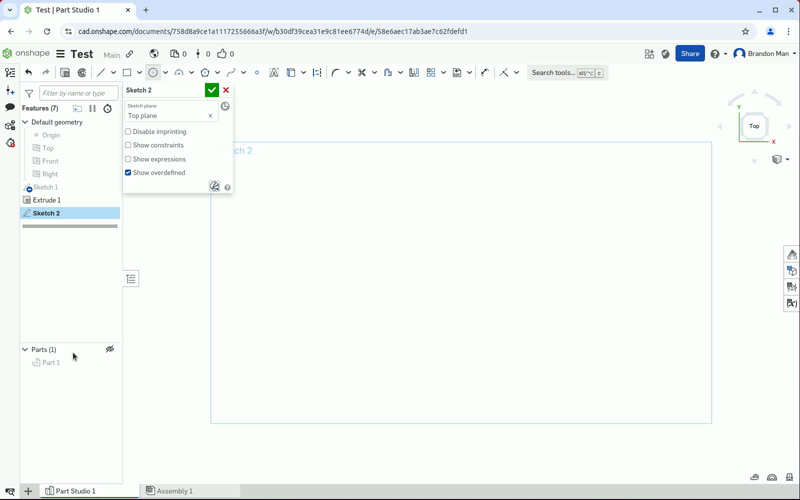
key_down(shift)
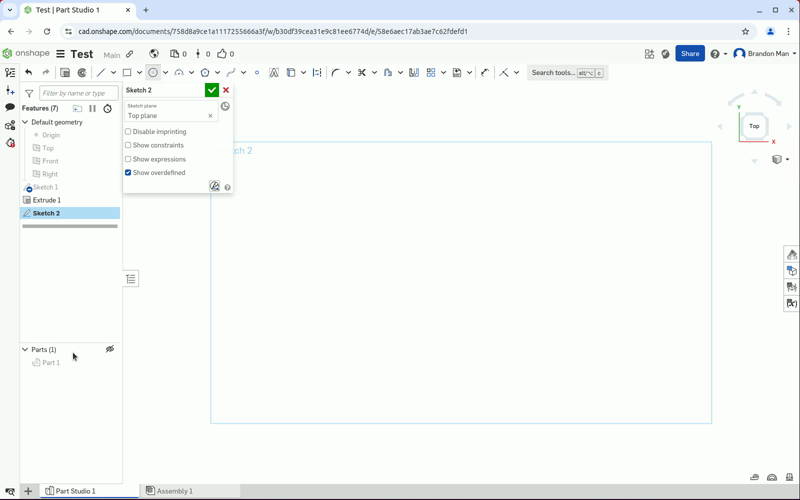
mouse_move(460, 282)
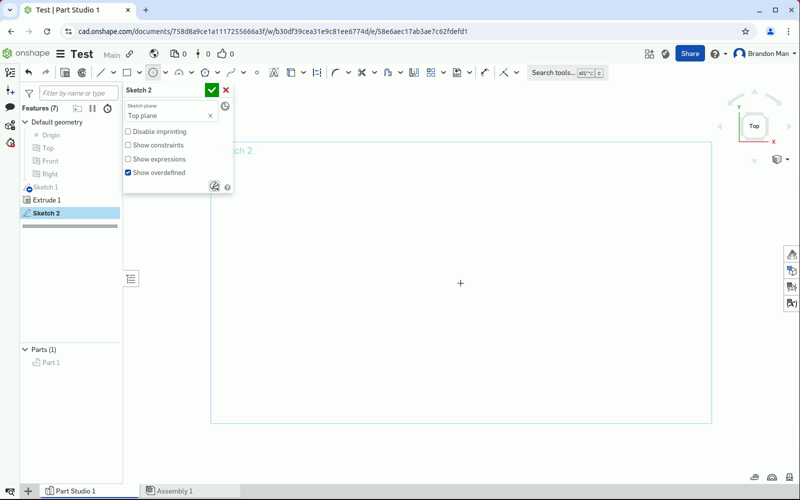
click(460, 282)
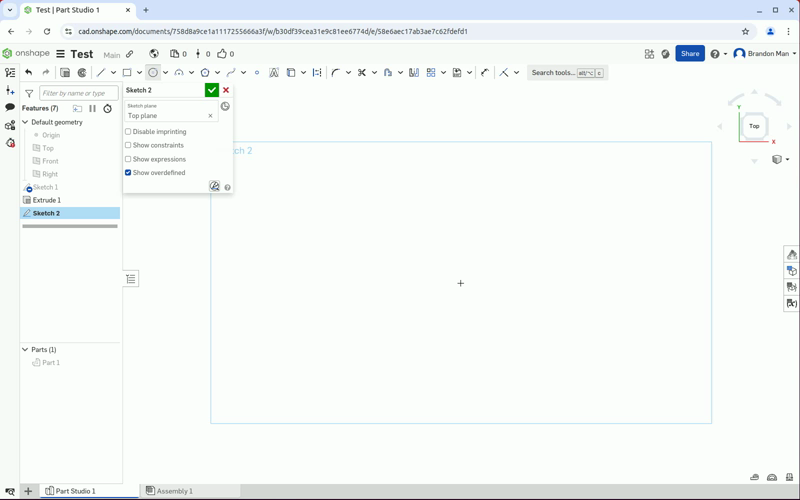
key_up(shift)
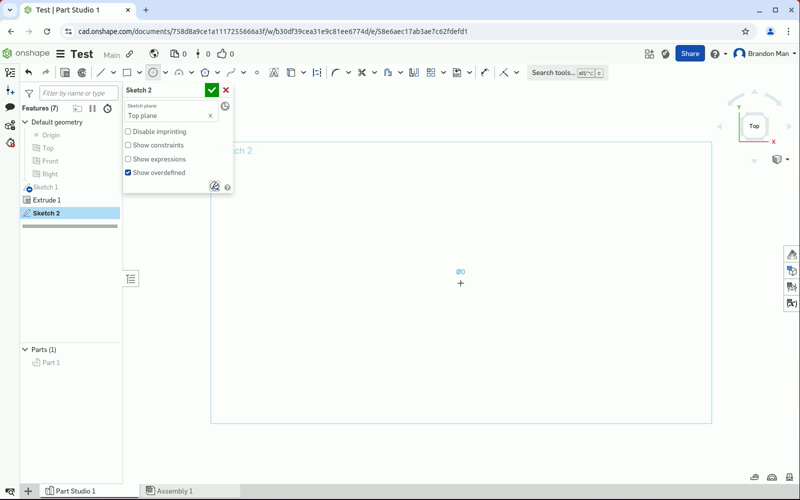
mouse_move(499, 282)
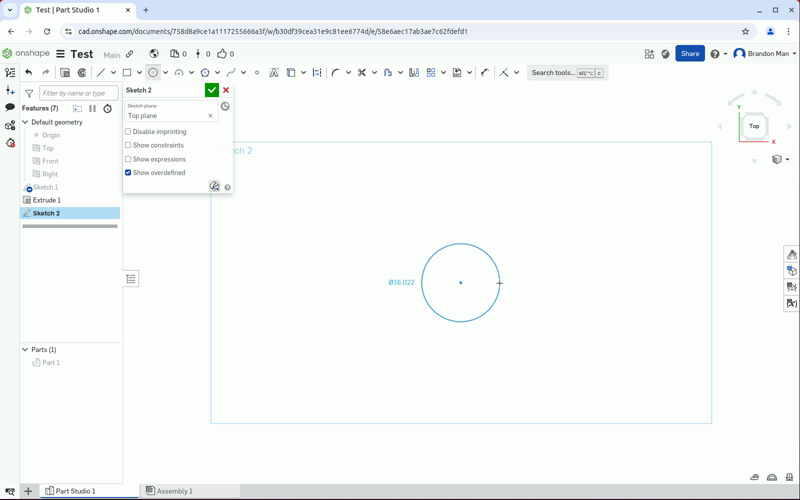
click(499, 282)
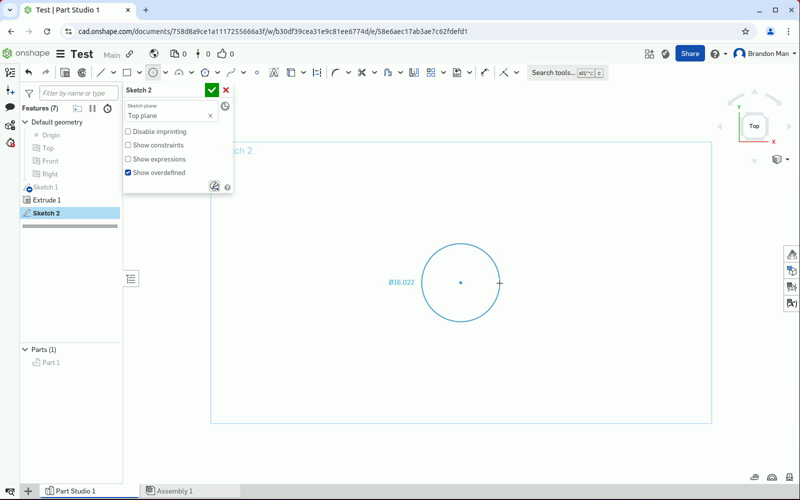
key(esc)
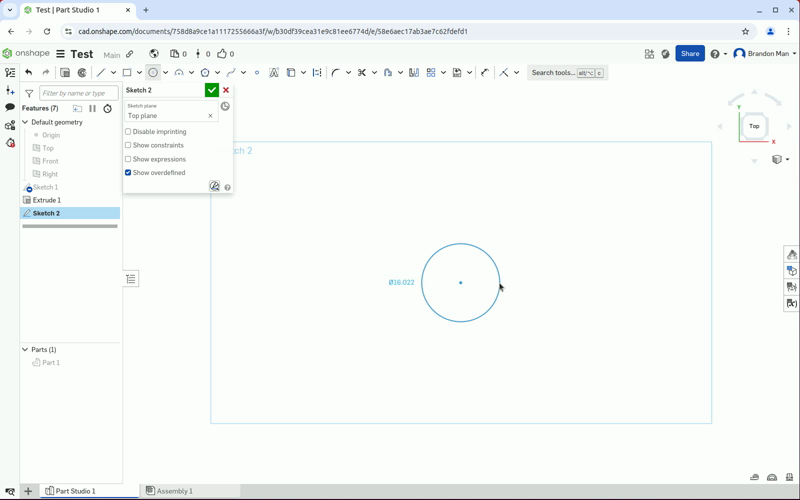
mouse_move(471, 279)
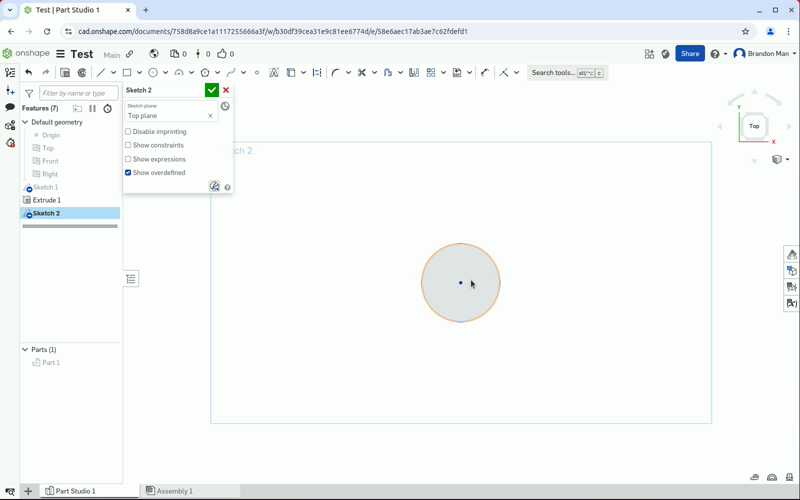
click(471, 279)
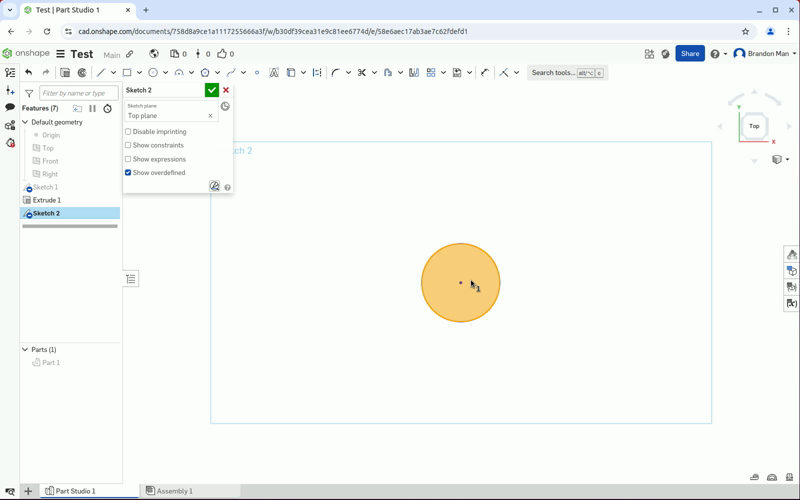
mouse_move(73, 352)
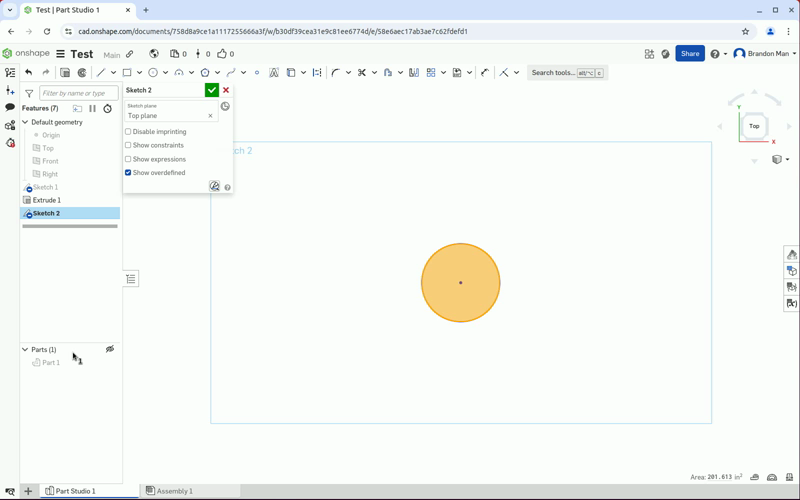
key(shift+y)
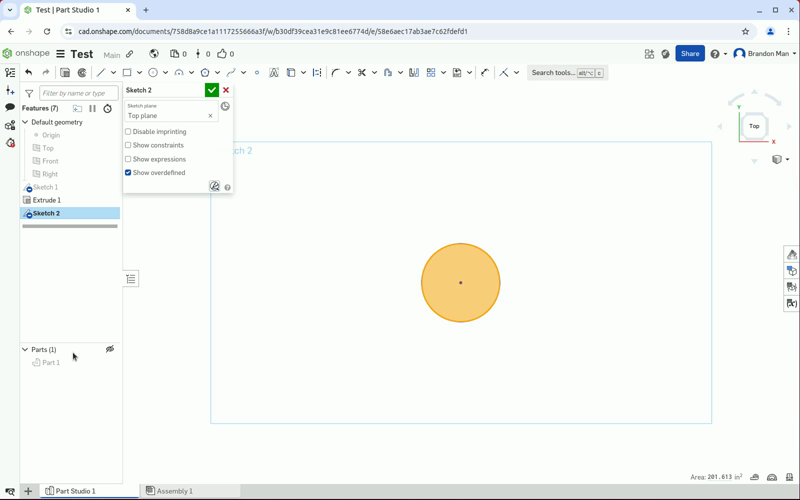
key(shift+e)
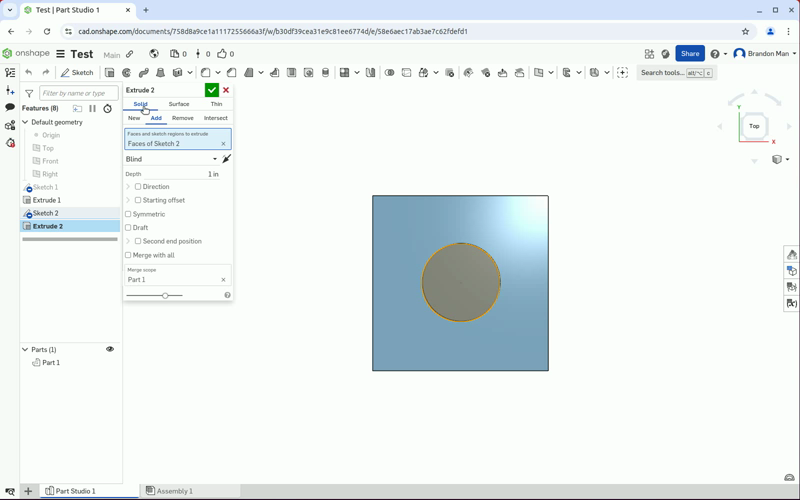
mouse_move(143, 106)
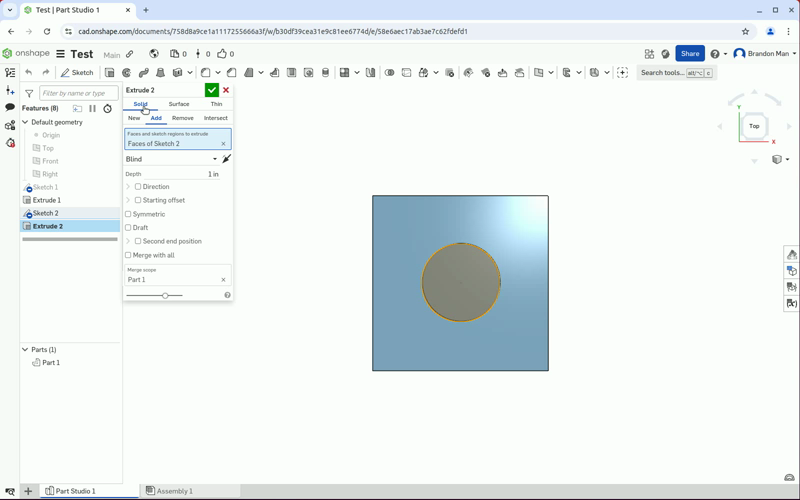
click(143, 106)
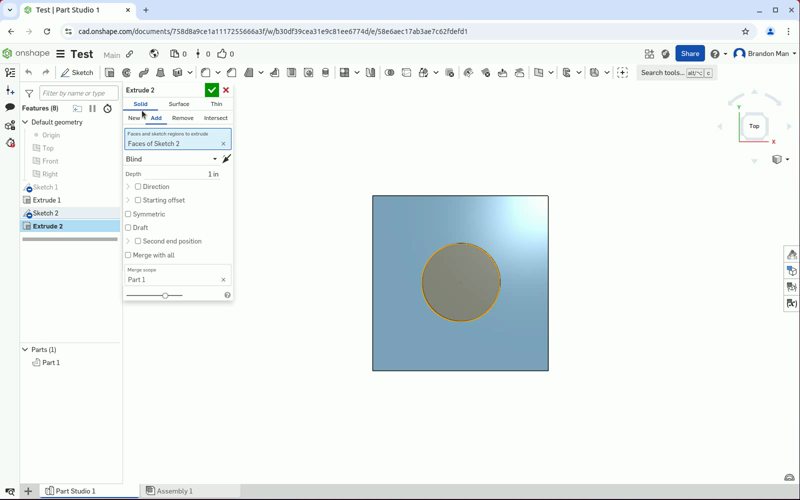
mouse_move(137, 120)
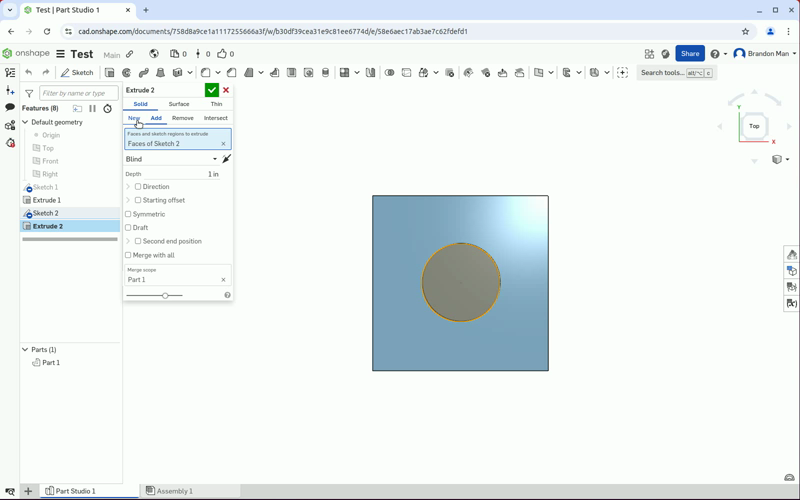
click(137, 120)
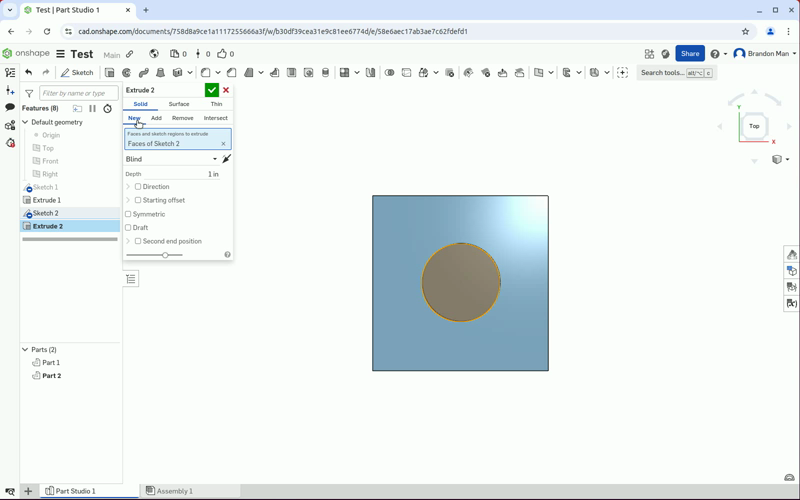
key(tab, 4)
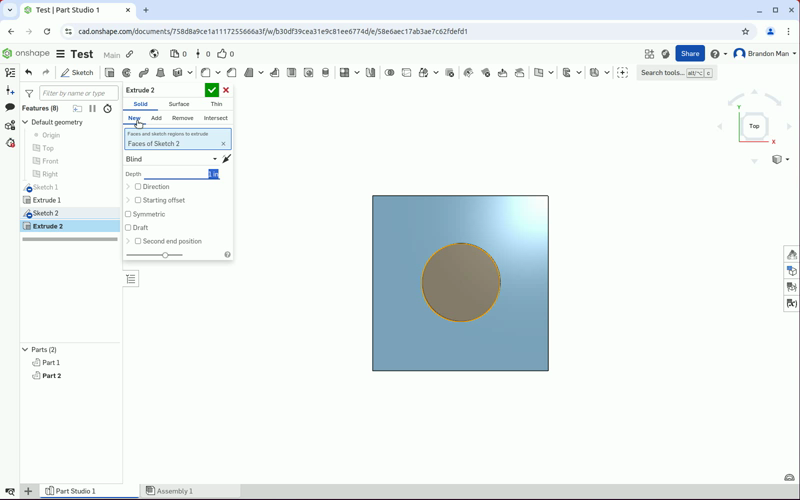
text(10.591)
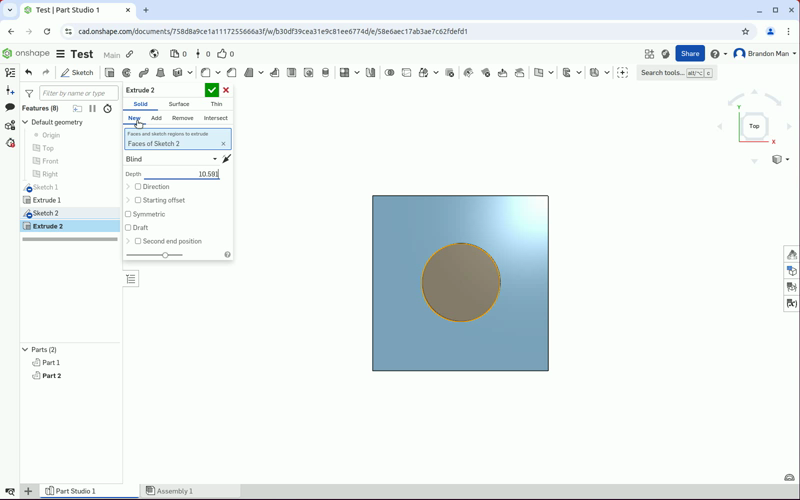
key(enter)
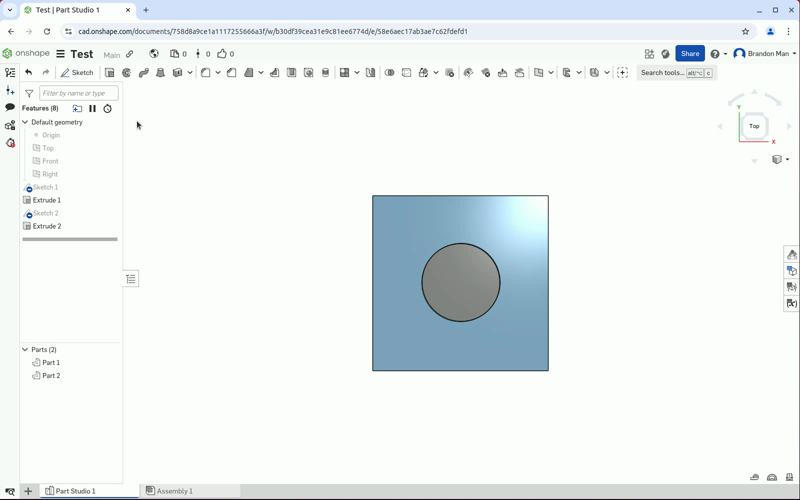
key(shift+h)
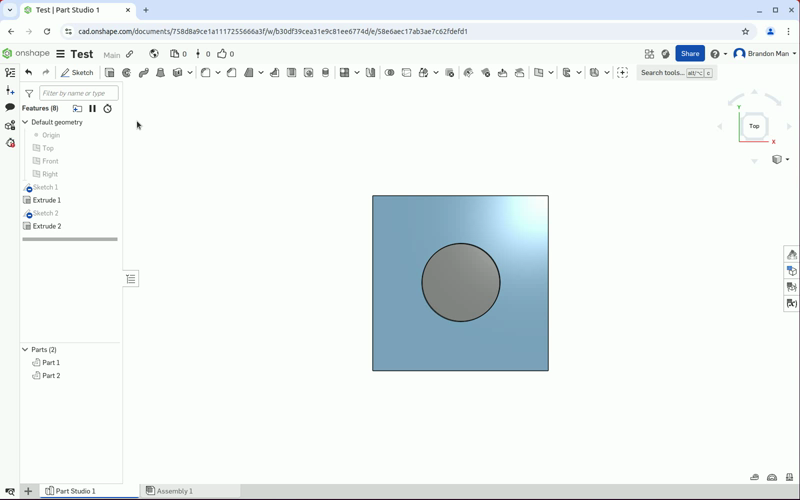
key(shift+h)
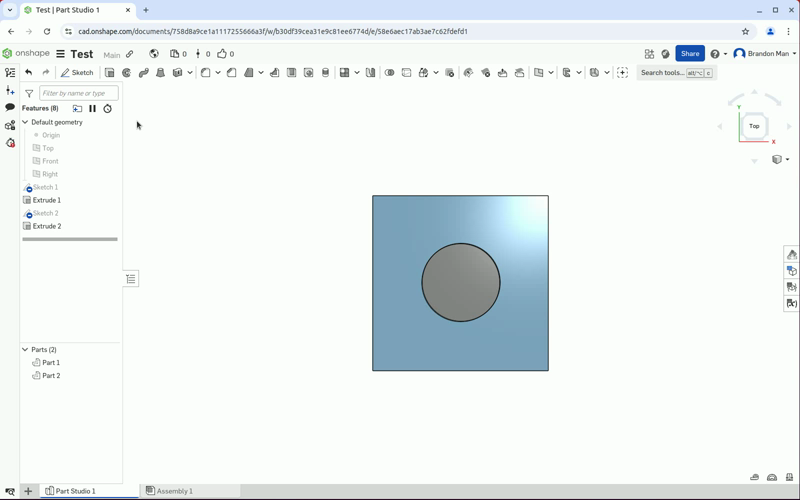
mouse_move(73, 189)
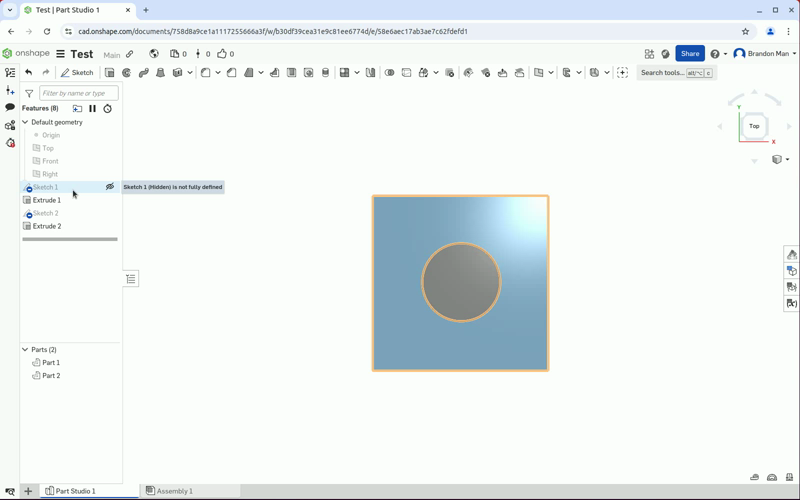
click(73, 189)
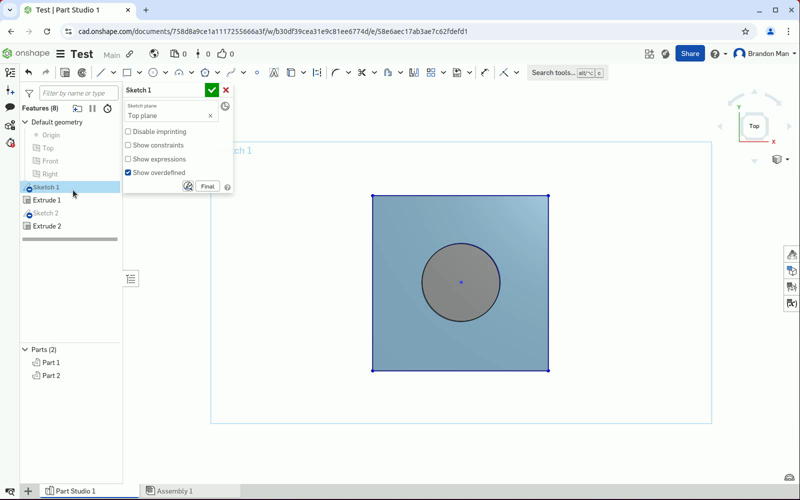
mouse_move(229, 92)
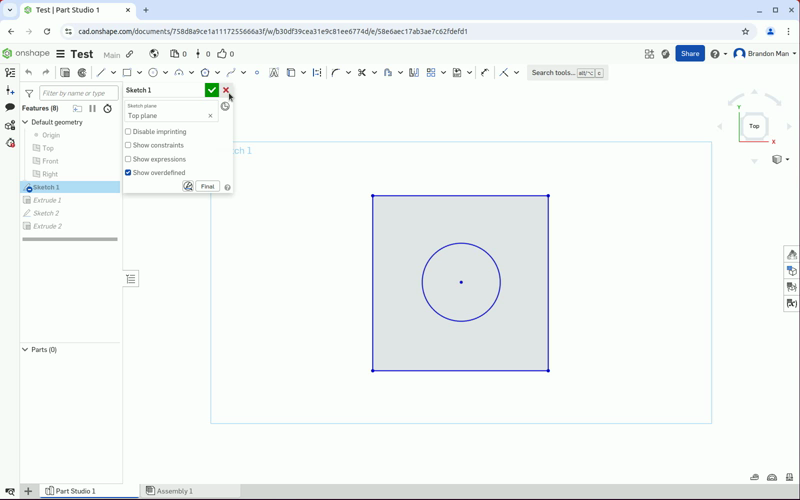
click(229, 92)
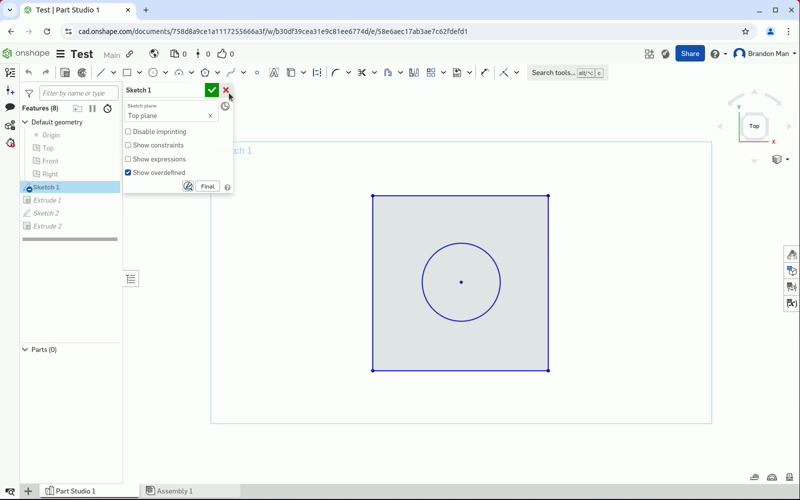
key(shift+s)
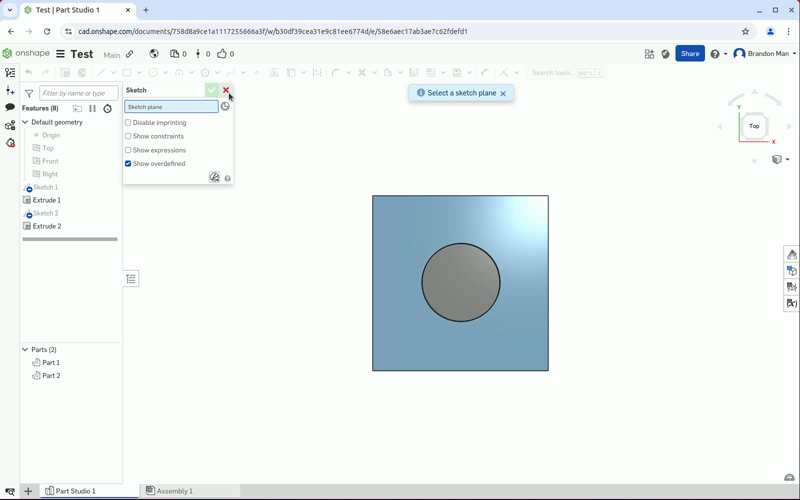
mouse_move(73, 150)
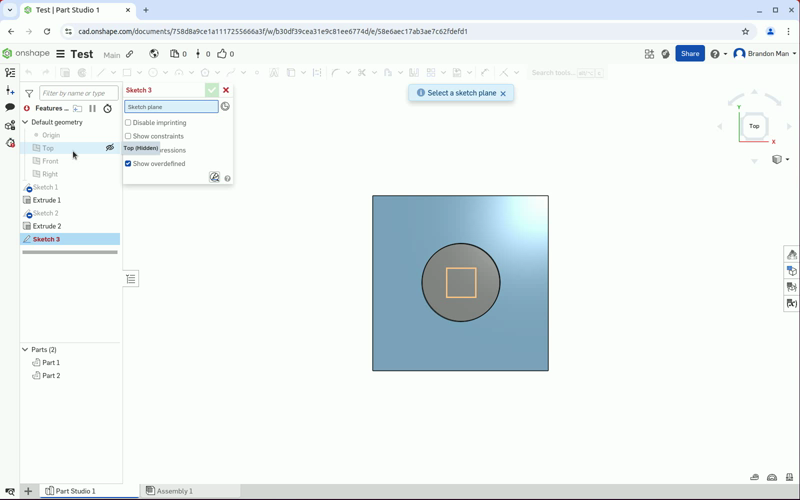
click(73, 150)
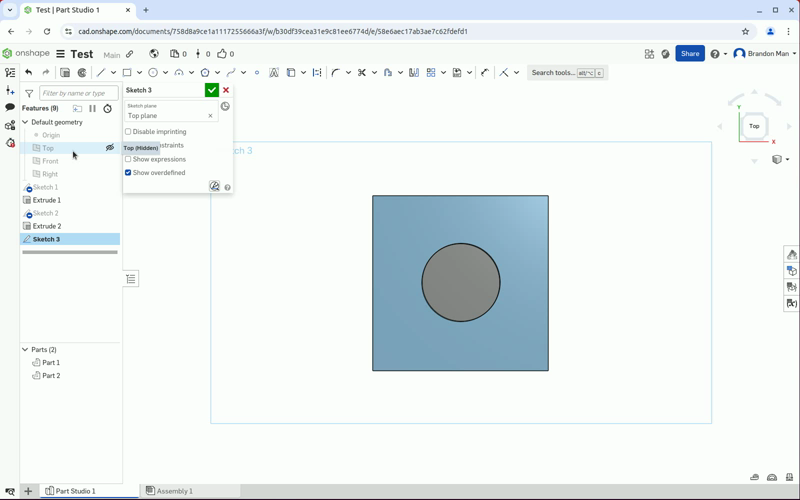
mouse_move(73, 352)
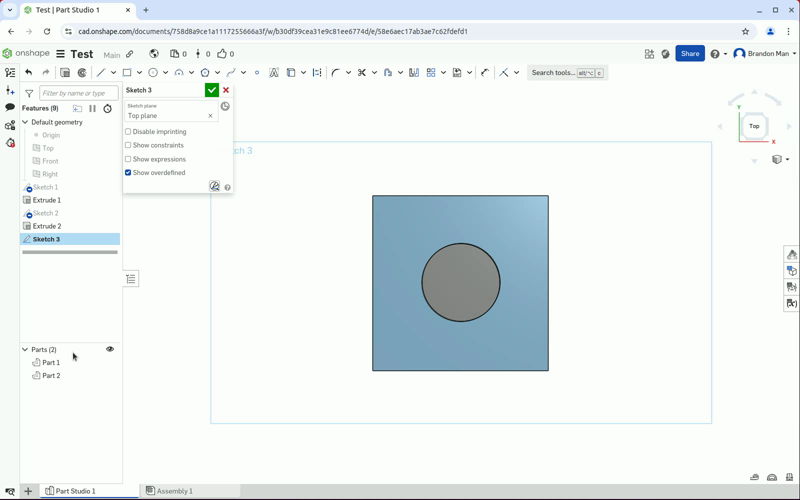
key(y)
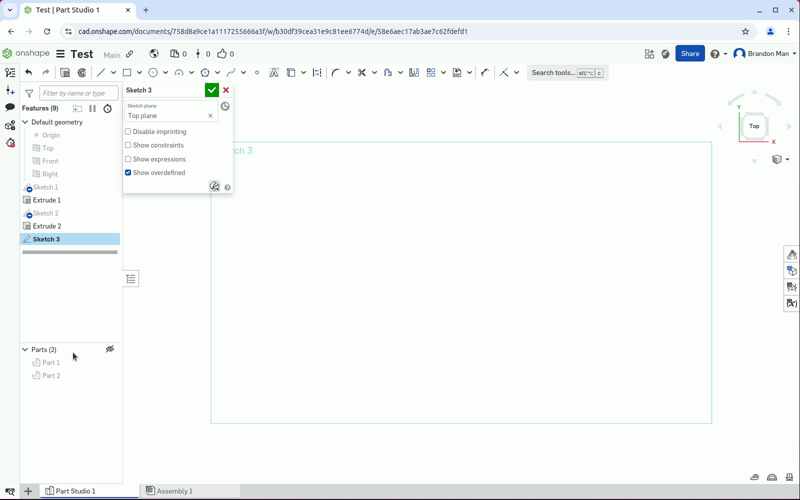
key(c)
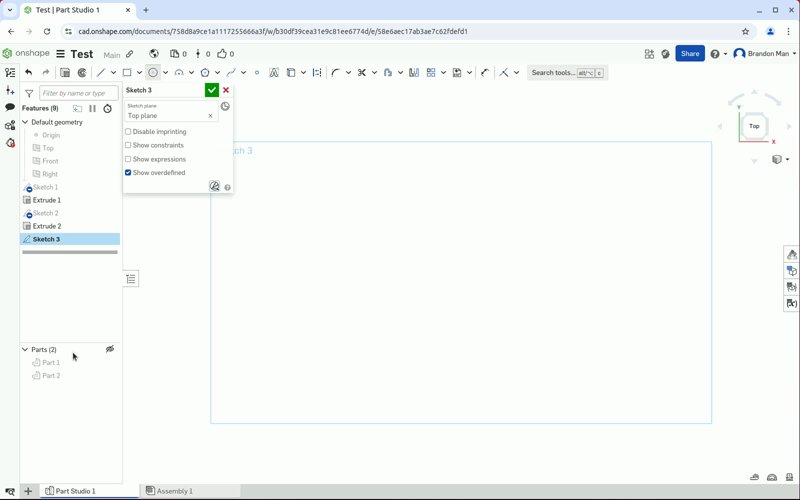
key_down(shift)
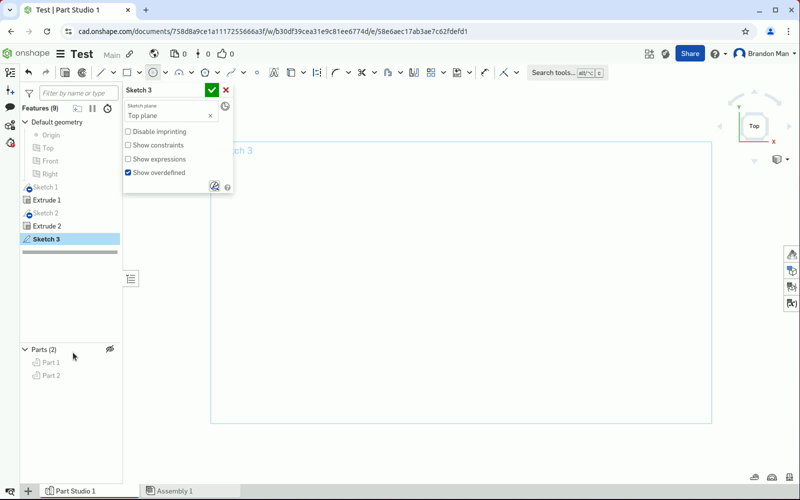
mouse_move(460, 282)
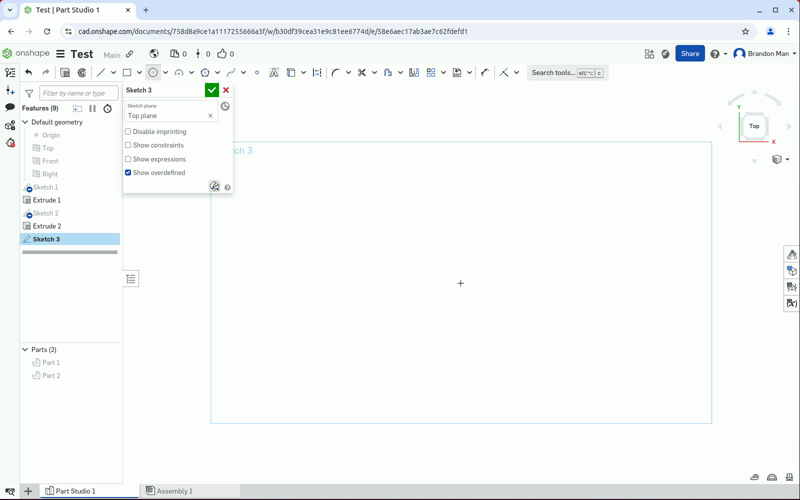
click(460, 282)
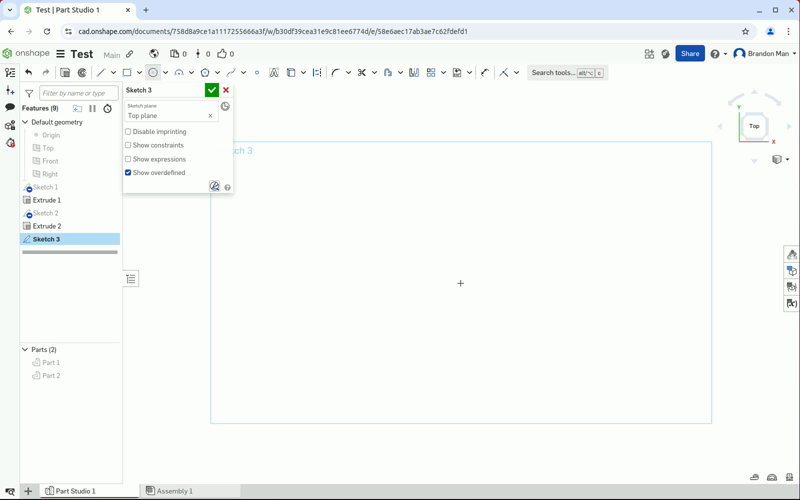
key_up(shift)
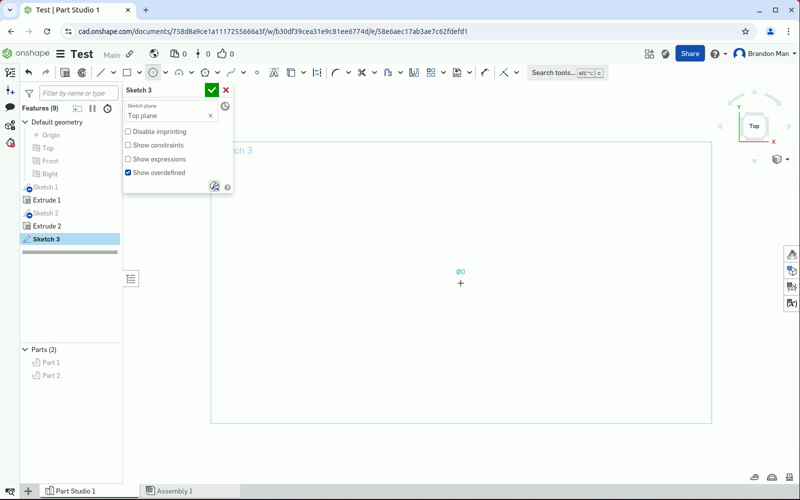
mouse_move(499, 282)
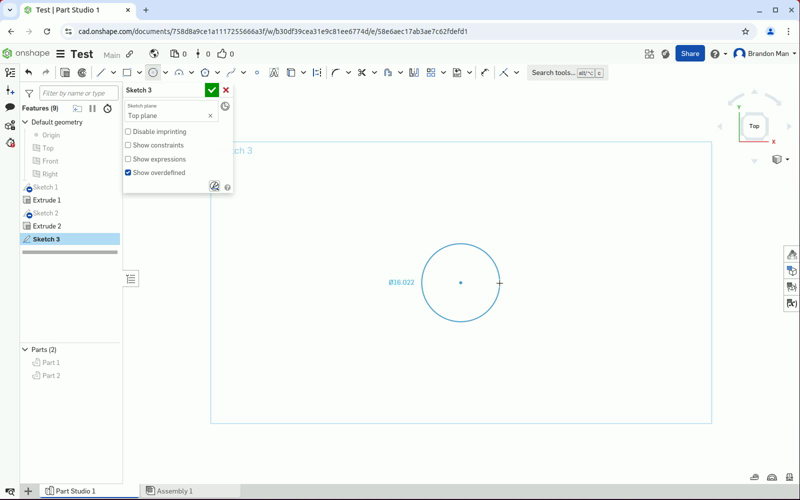
click(499, 282)
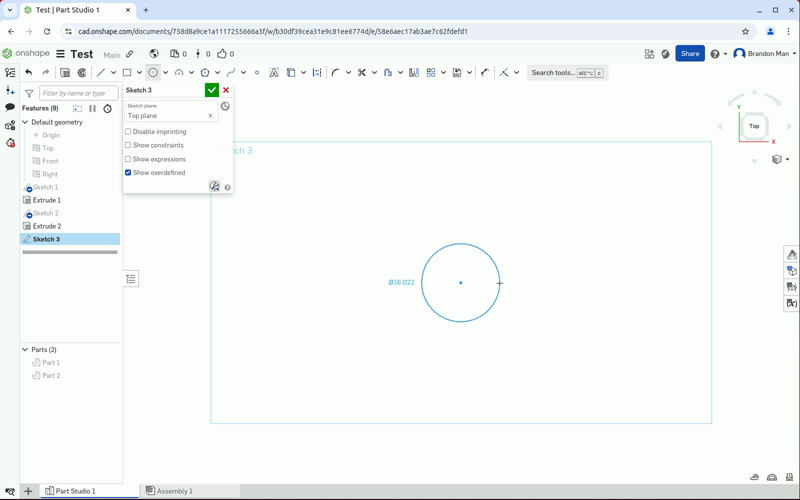
key(esc)
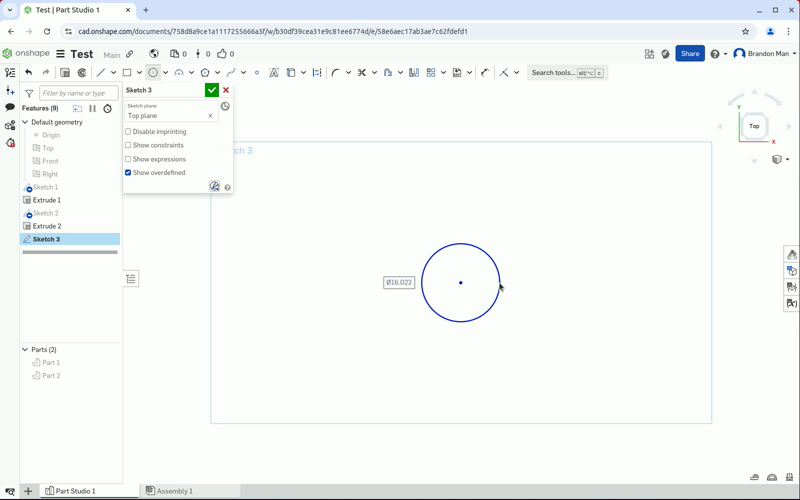
mouse_move(476, 275)
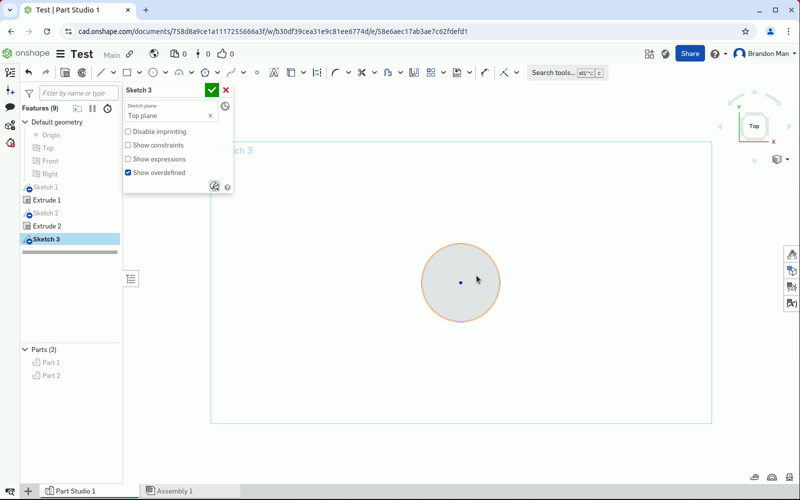
click(476, 275)
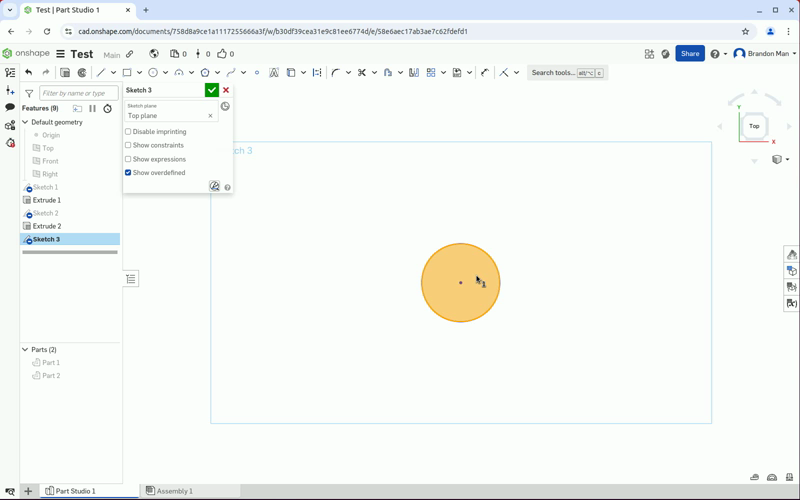
mouse_move(73, 352)
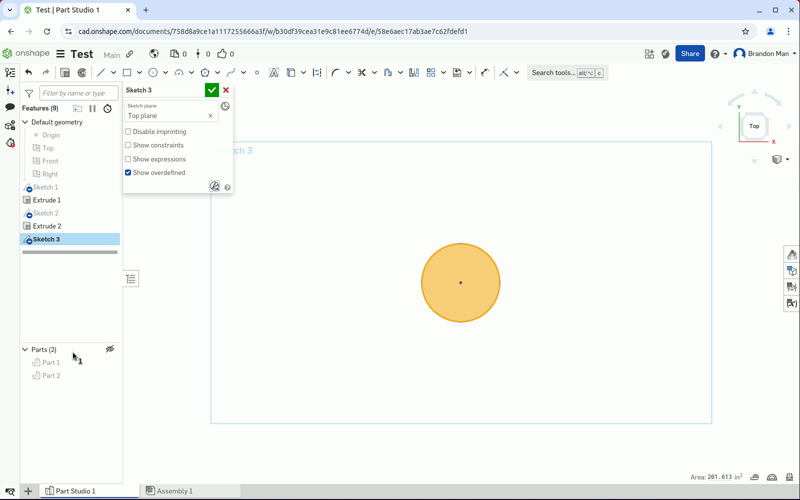
key(shift+y)
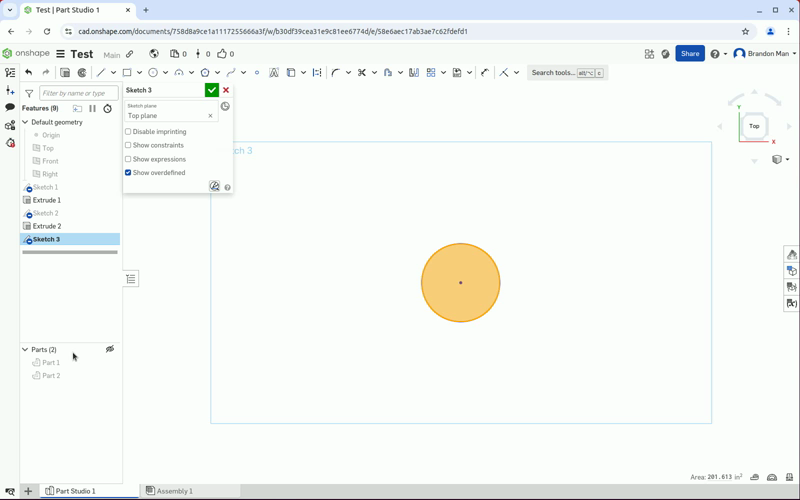
key(shift+e)
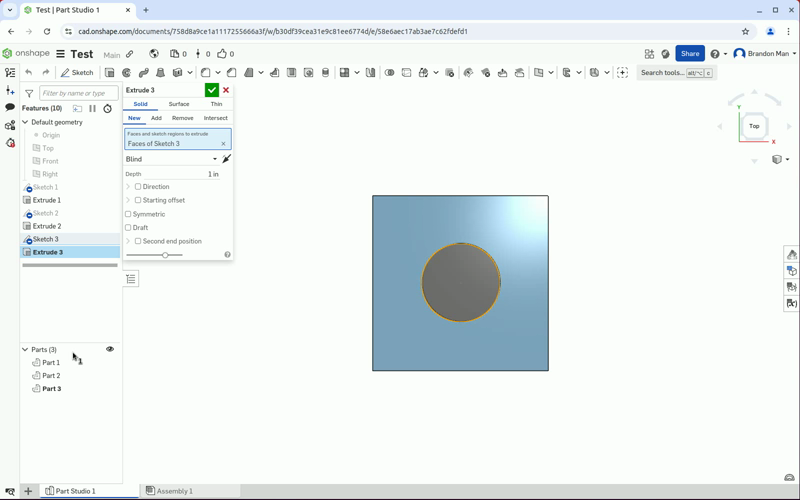
mouse_move(143, 106)
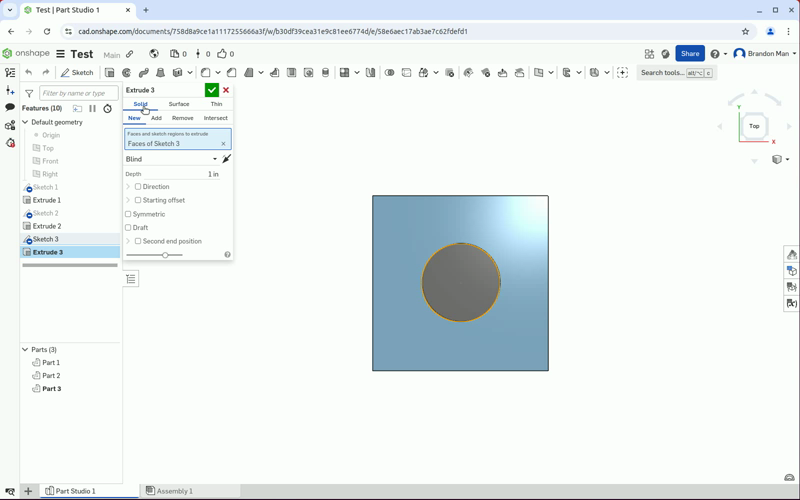
click(143, 106)
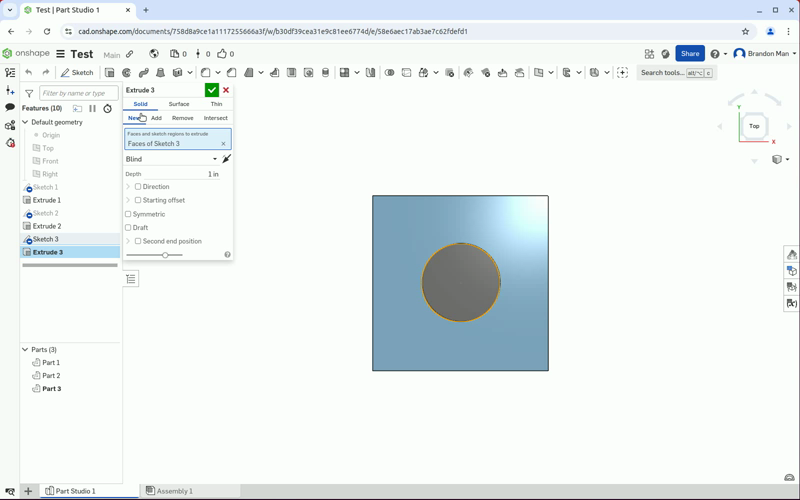
mouse_move(137, 120)
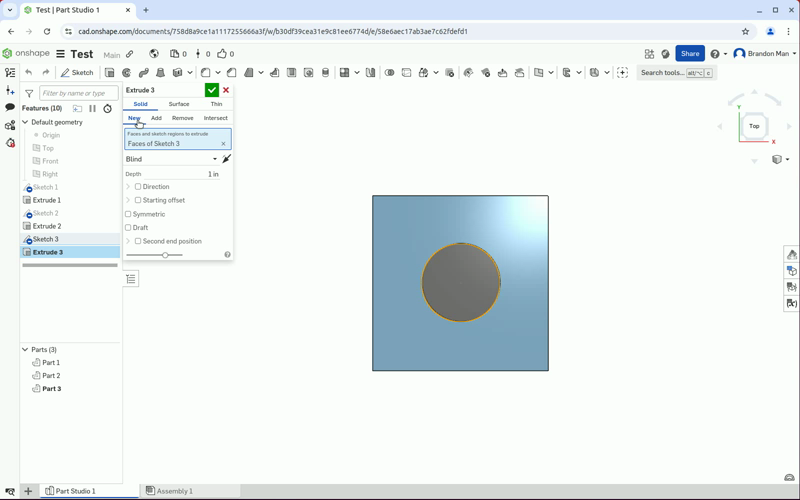
click(137, 120)
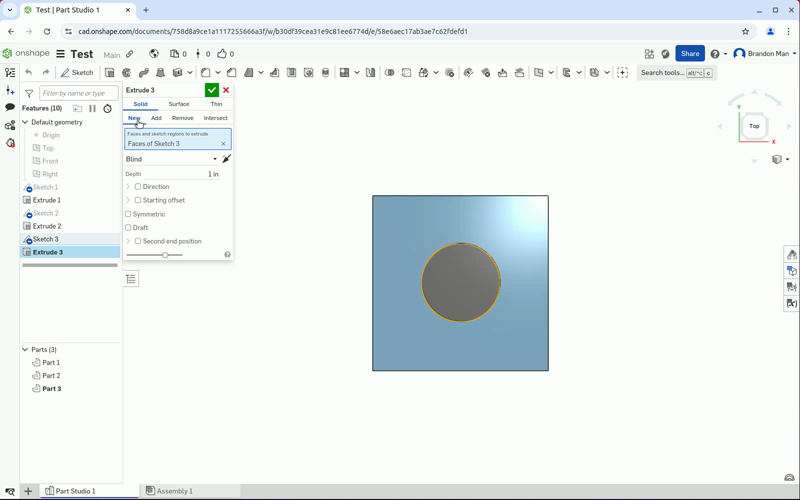
key(tab, 4)
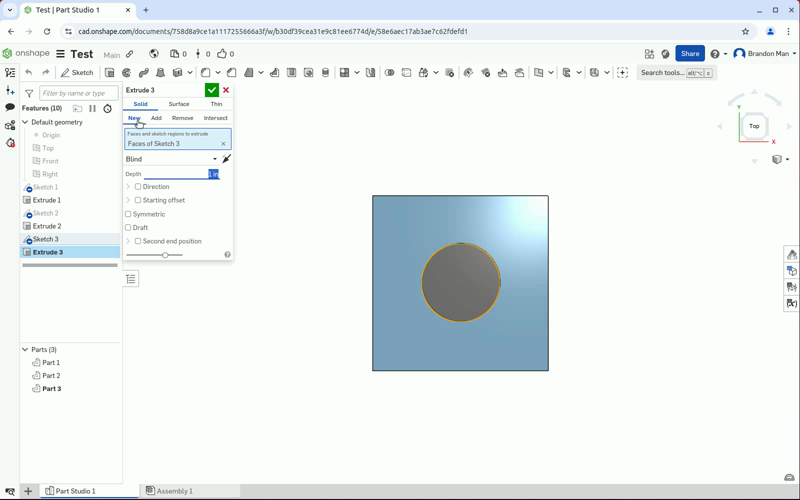
text(23.108)
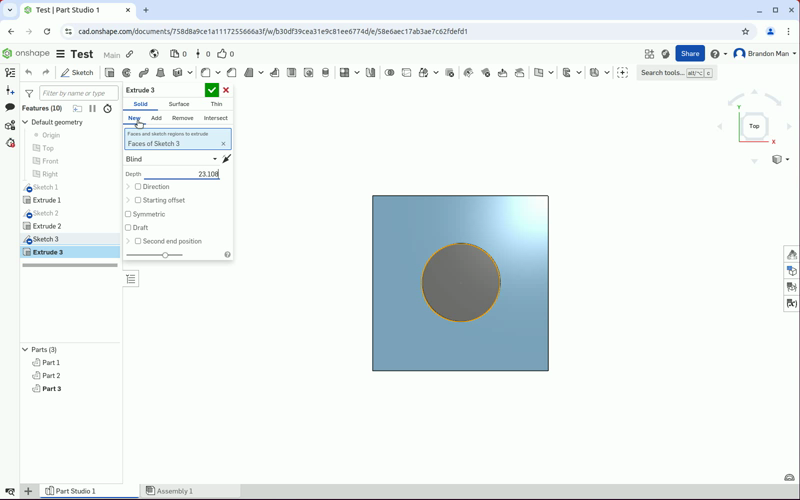
key(enter)
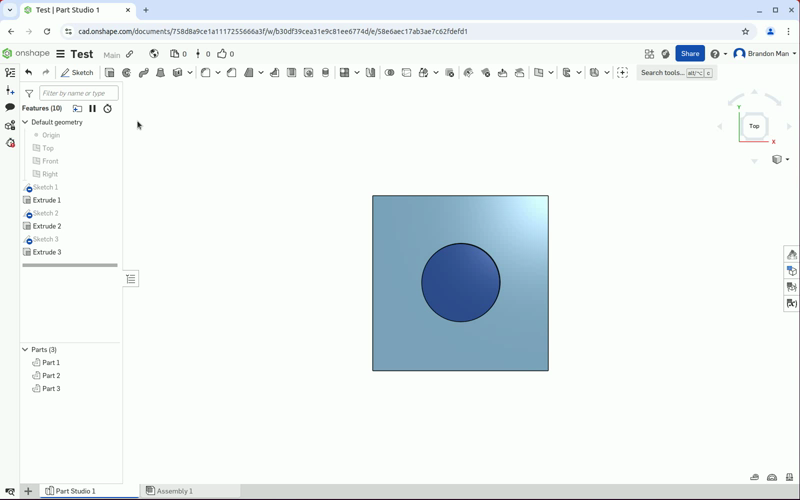
key(shift+h)
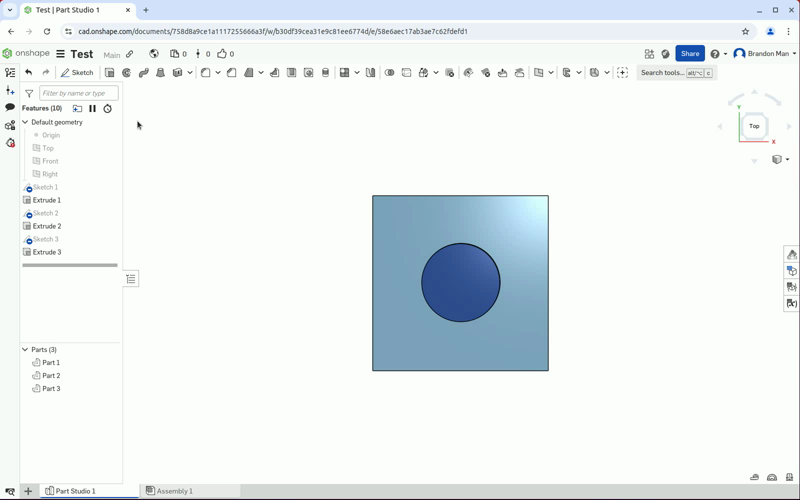
key(shift+h)
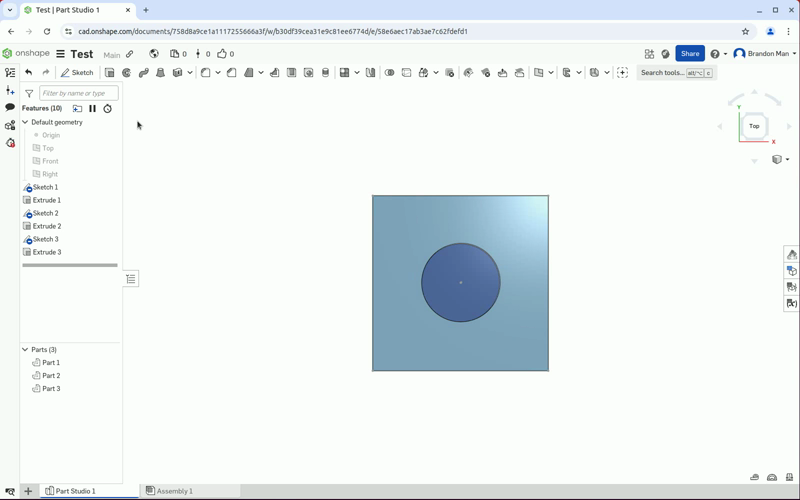
key(shift+7)
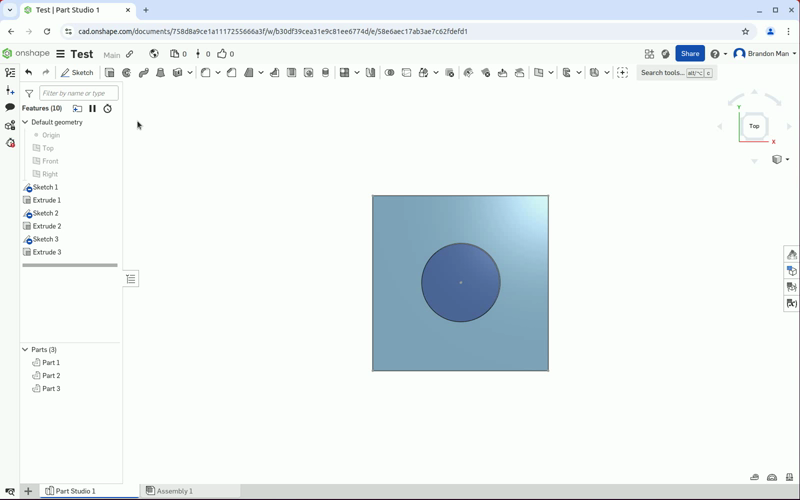
key(up, 3)
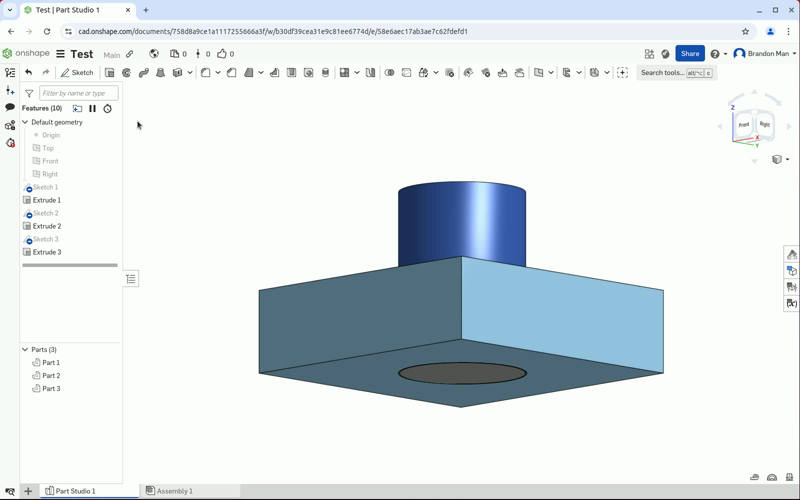
key(left, 3)
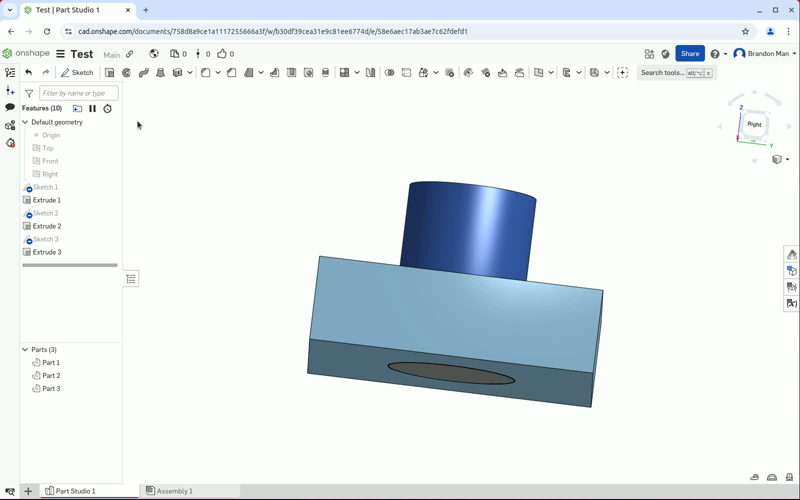
key(right, 3)
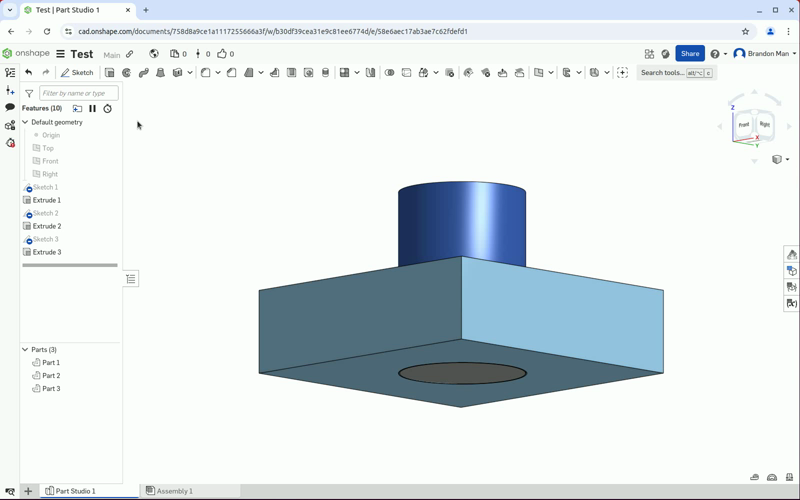
key(down, 3)
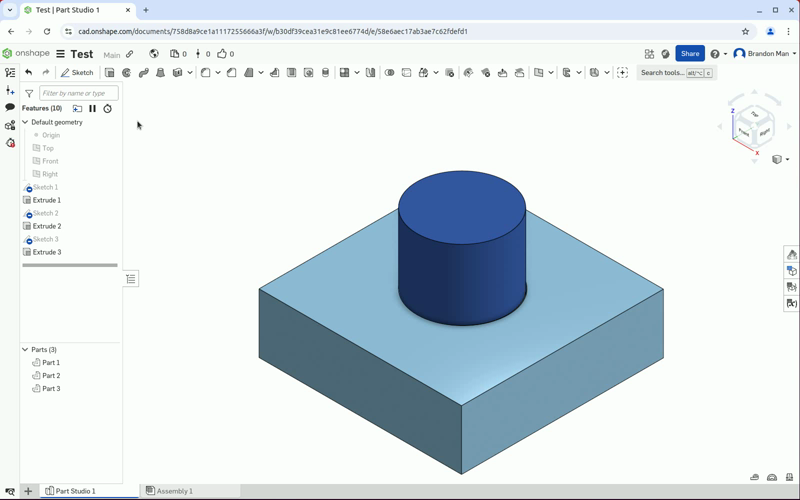
mouse_move(73, 189)
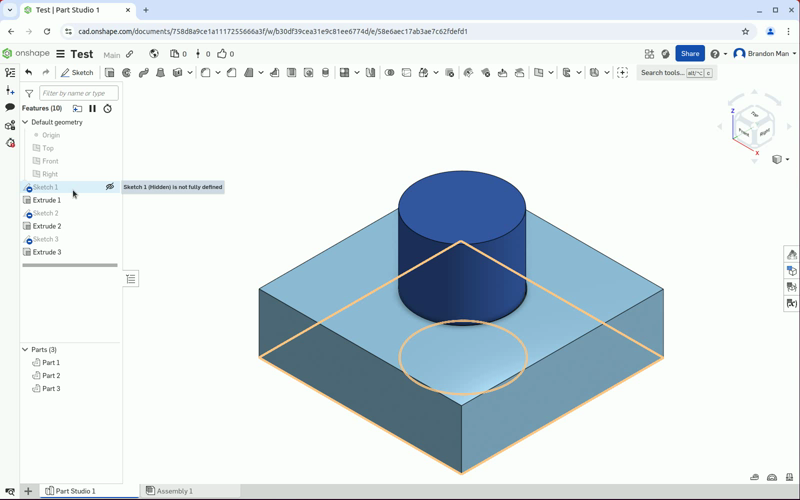
click(73, 189)